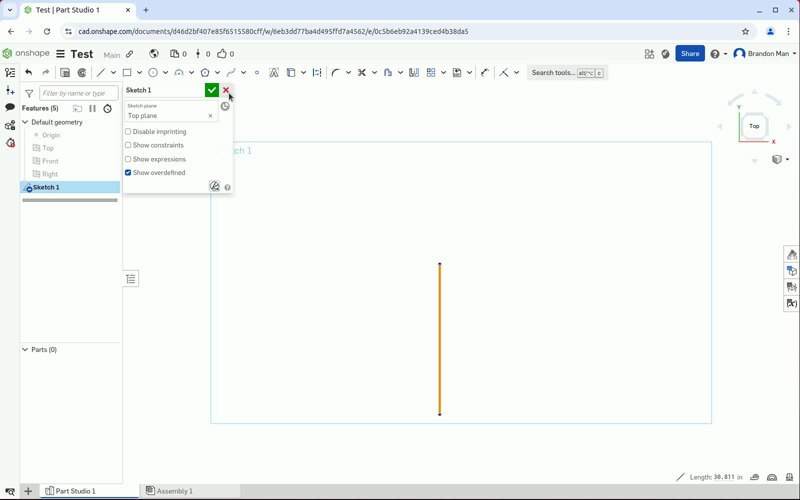
key(shift+h)
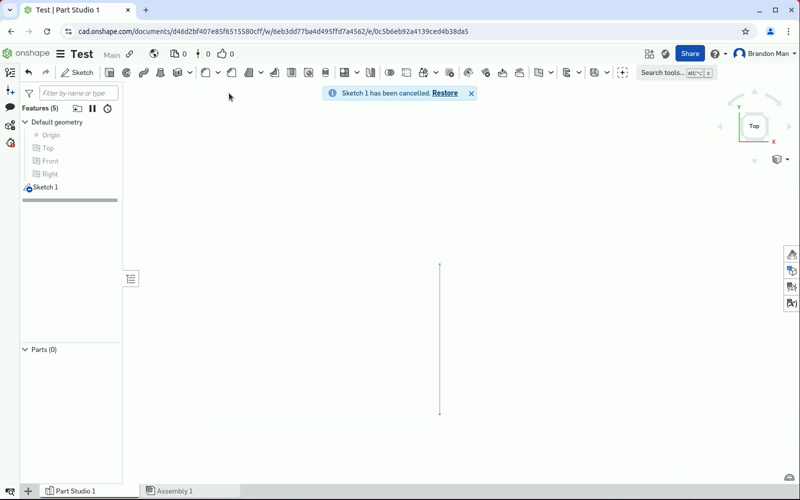
key(shift+s)
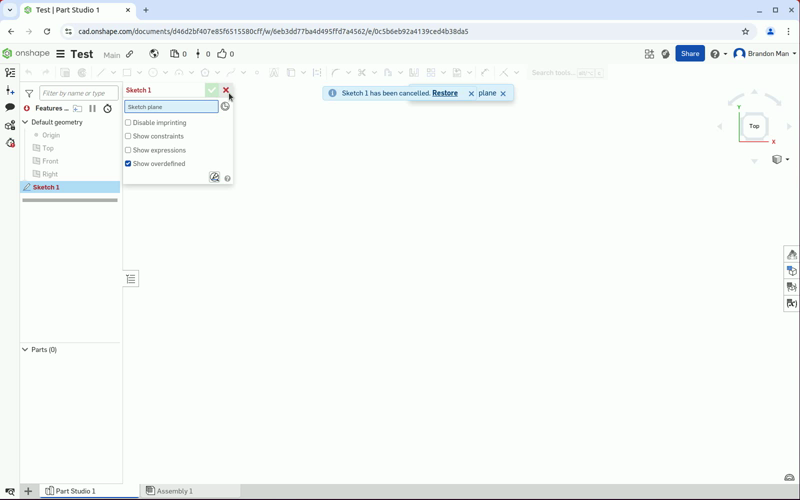
mouse_move(73, 150)
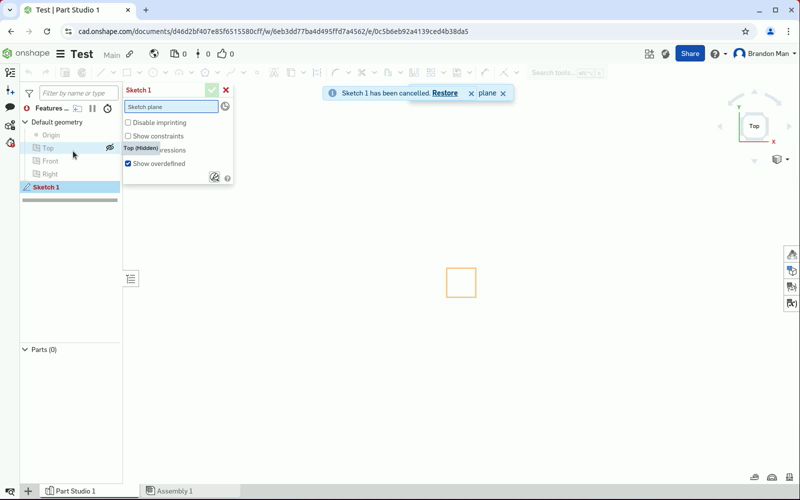
click(73, 150)
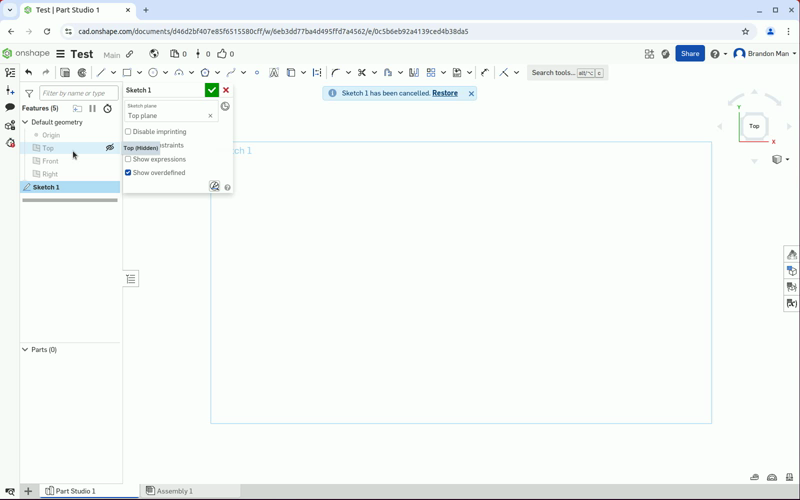
mouse_move(73, 352)
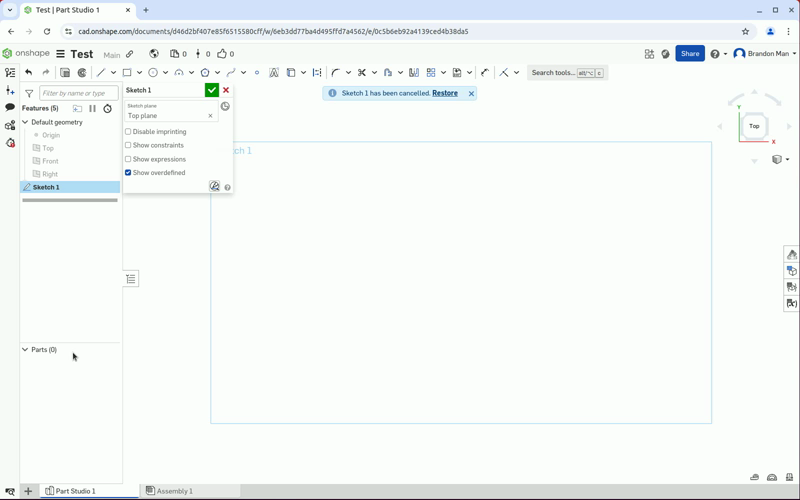
key(y)
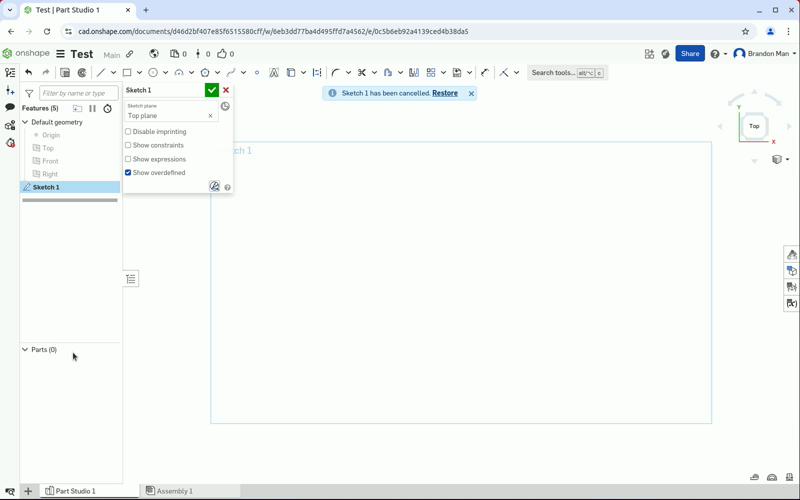
key(l)
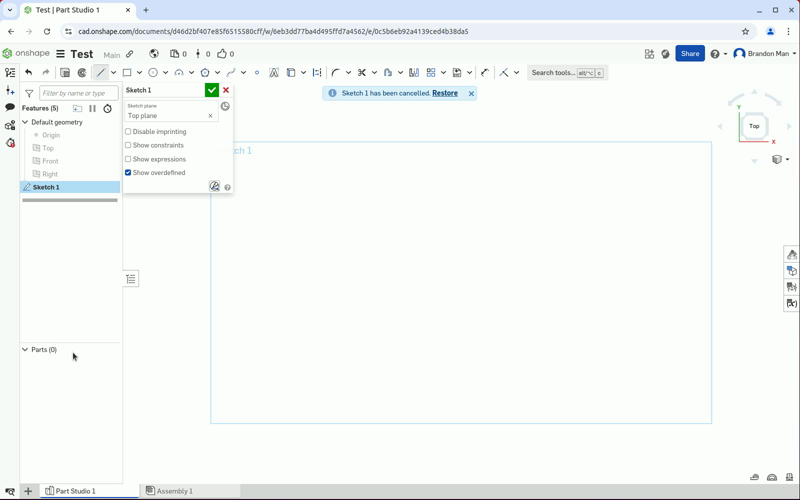
key_down(shift)
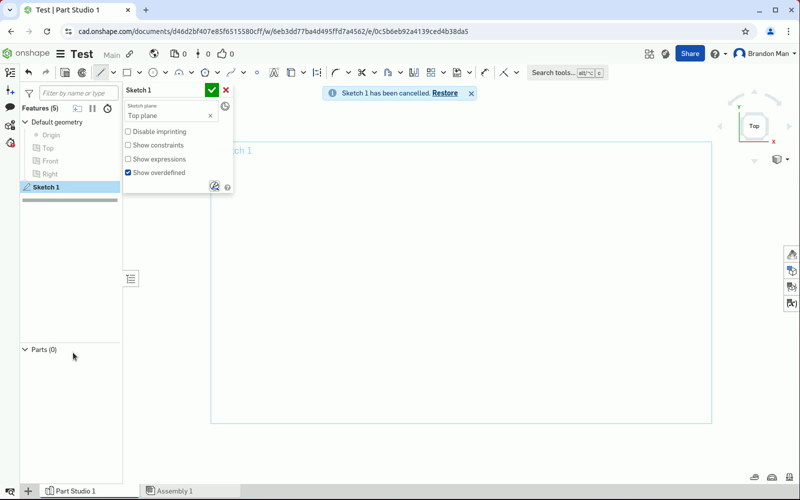
mouse_move(460, 282)
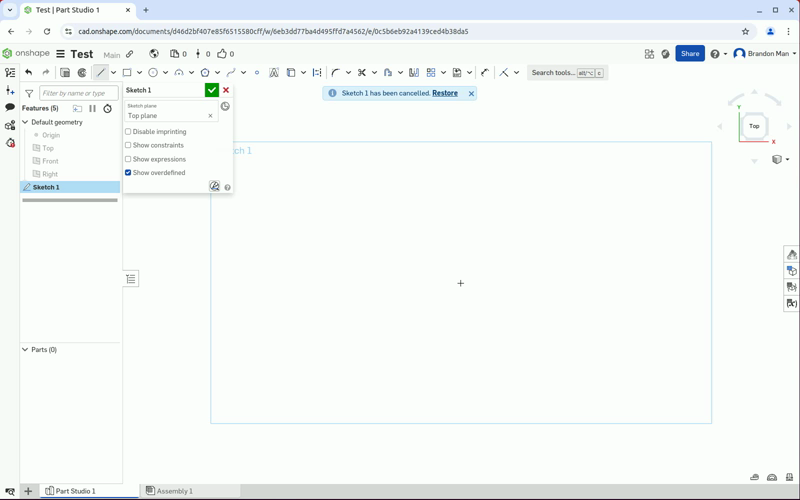
click(460, 282)
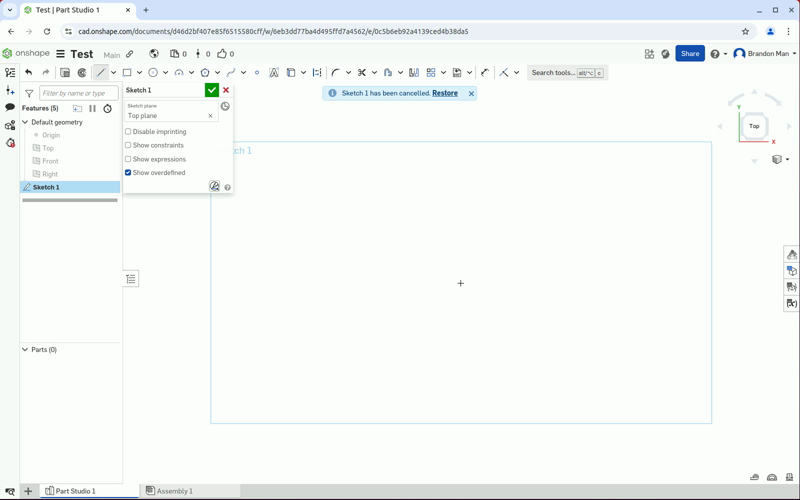
key_up(shift)
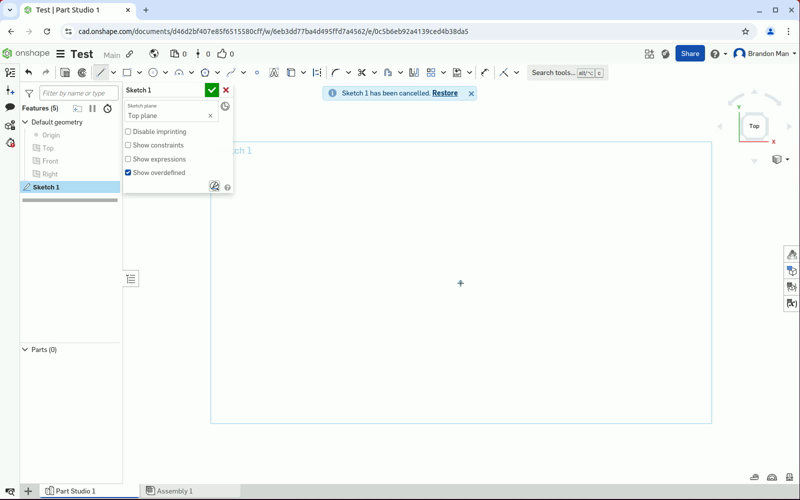
key_down(shift)
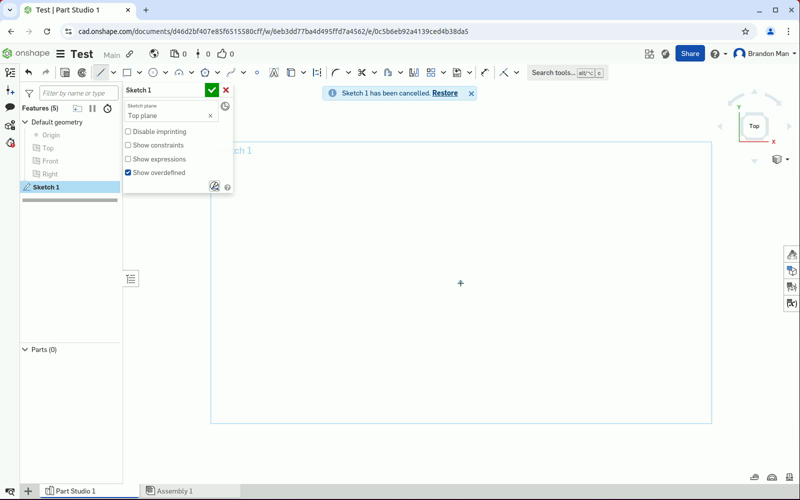
mouse_move(573, 282)
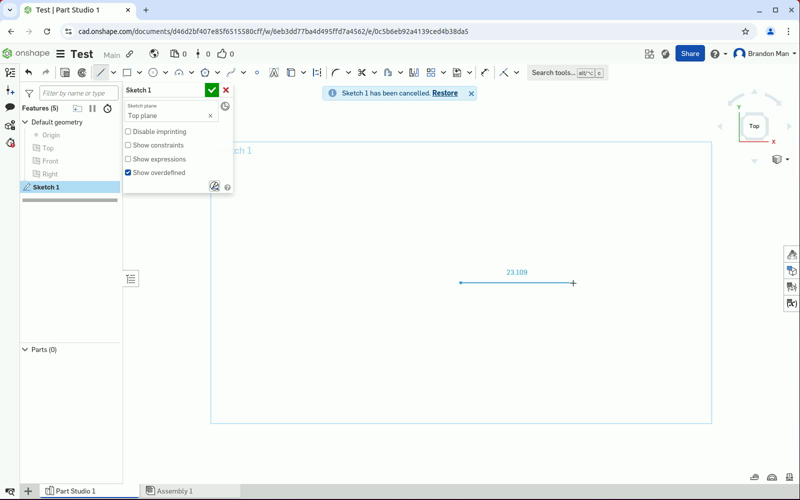
click(573, 282)
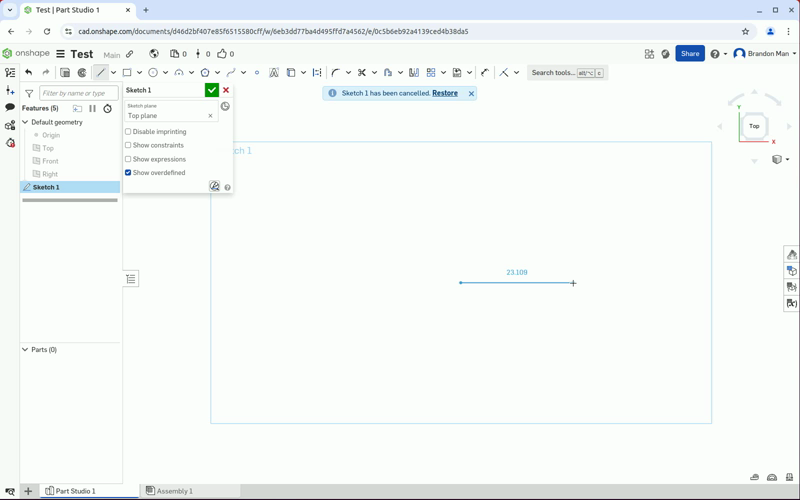
key_up(shift)
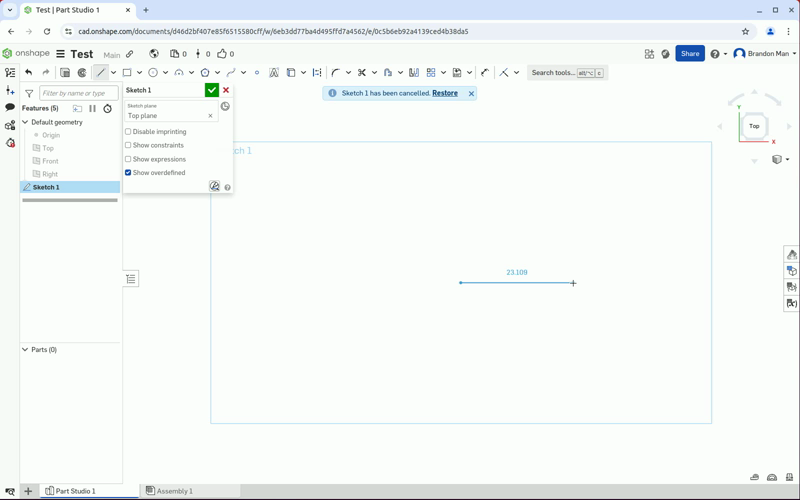
key_down(shift)
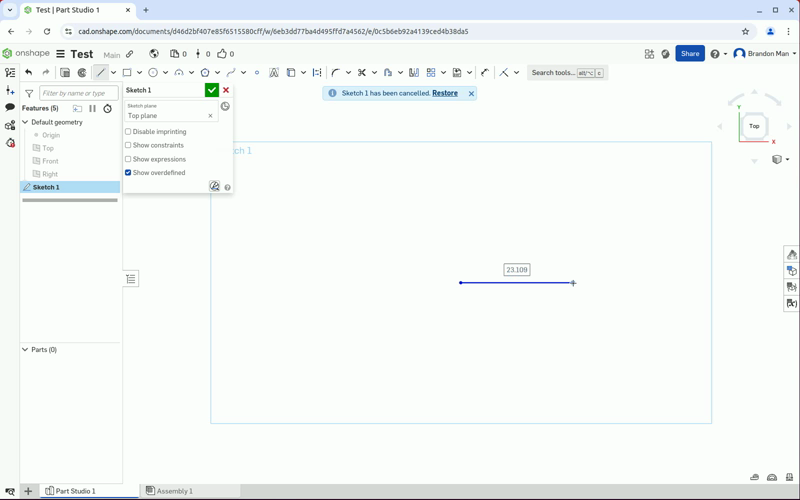
mouse_move(589, 282)
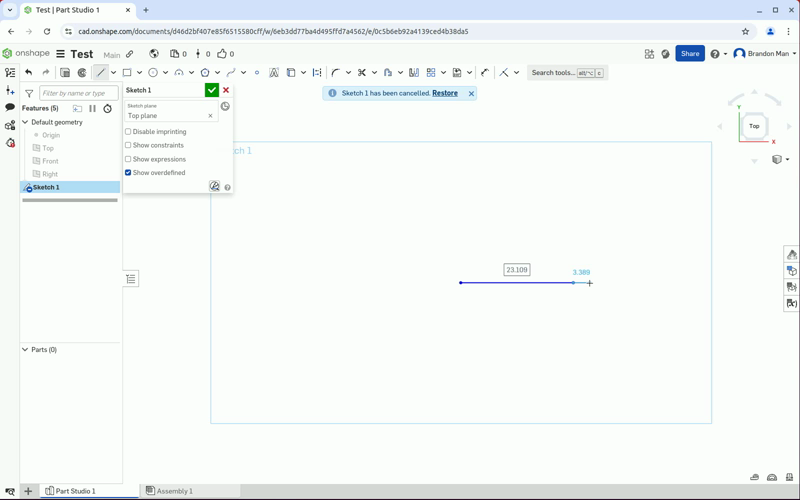
mouse_move(573, 226)
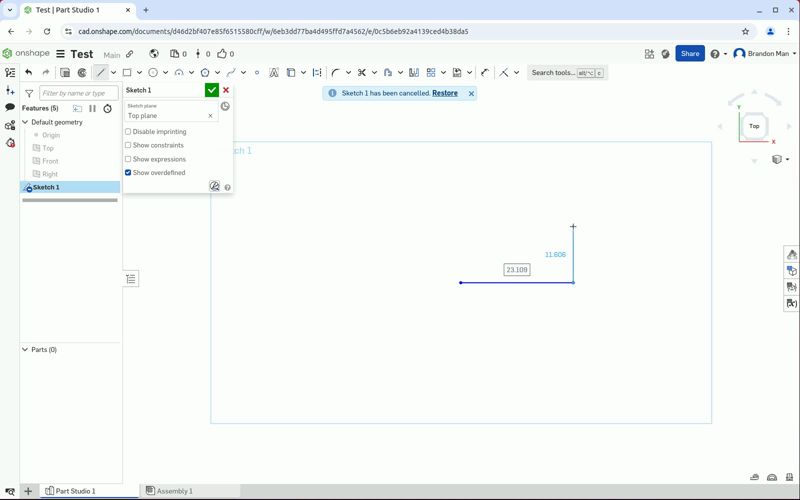
click(573, 226)
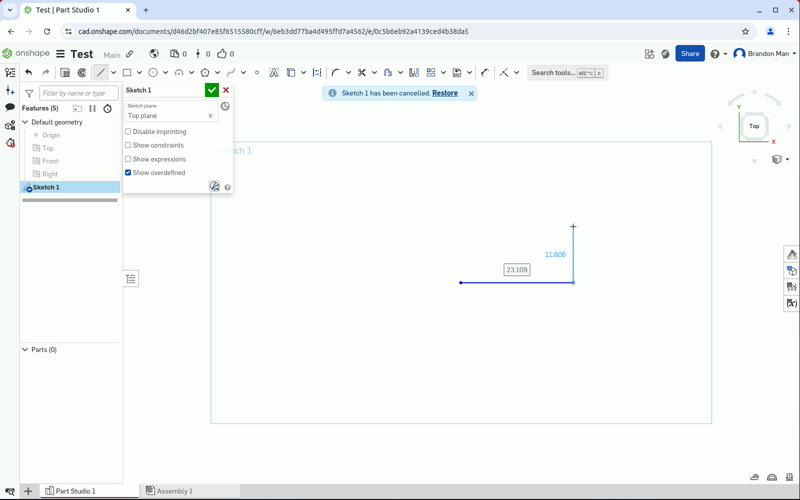
key_up(shift)
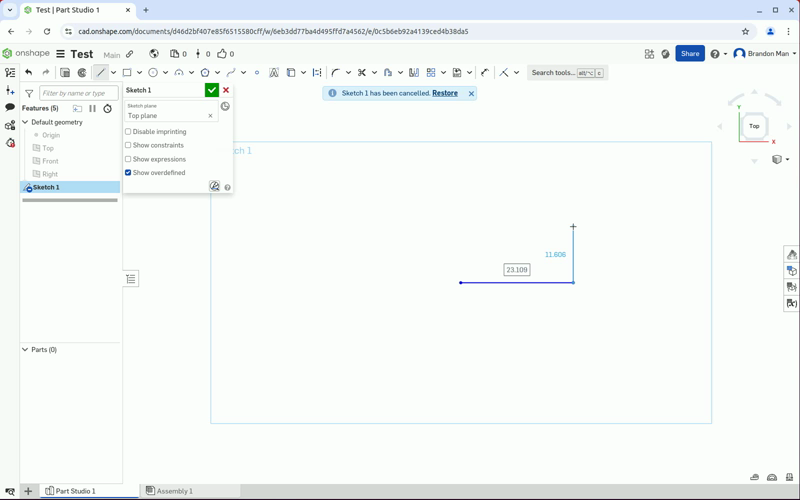
key_down(shift)
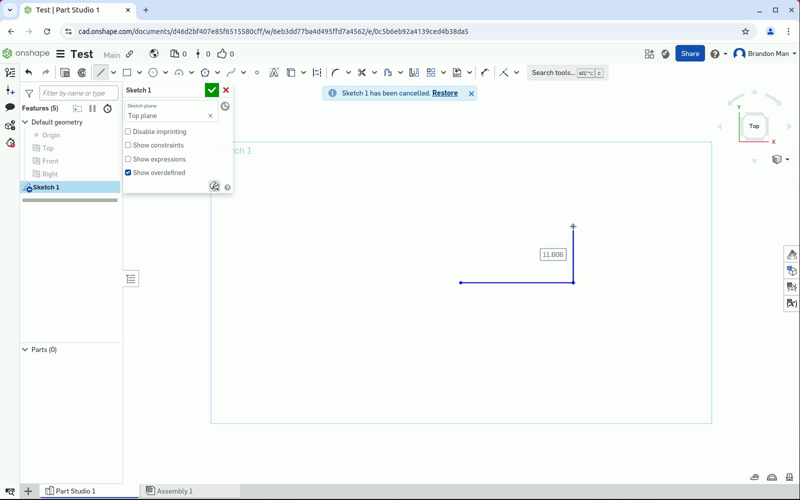
mouse_move(460, 226)
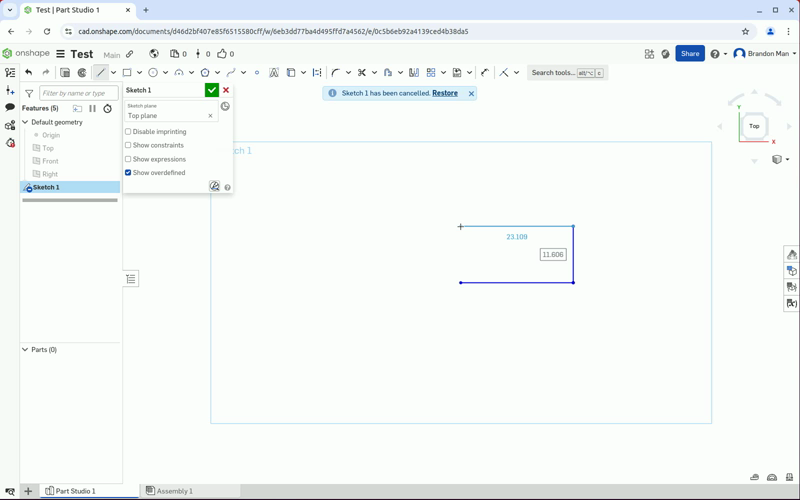
click(460, 226)
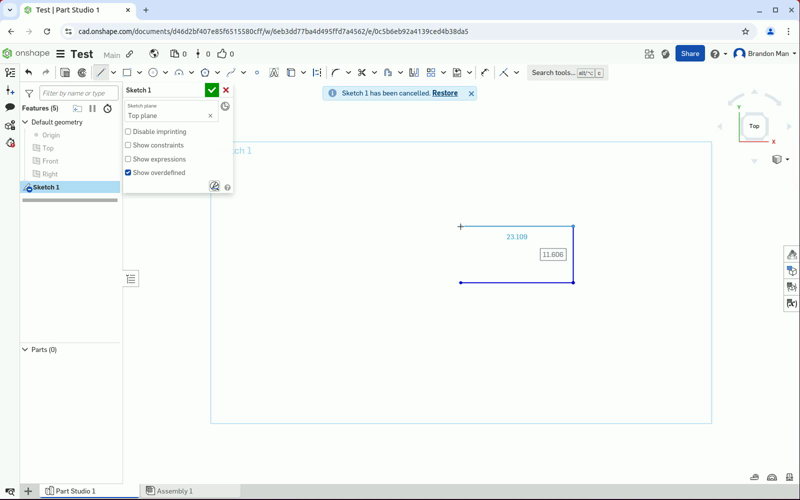
key_up(shift)
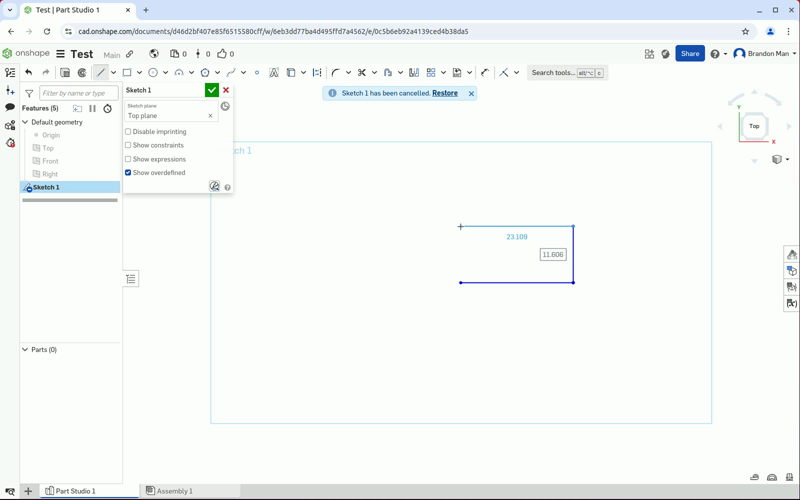
mouse_move(490, 226)
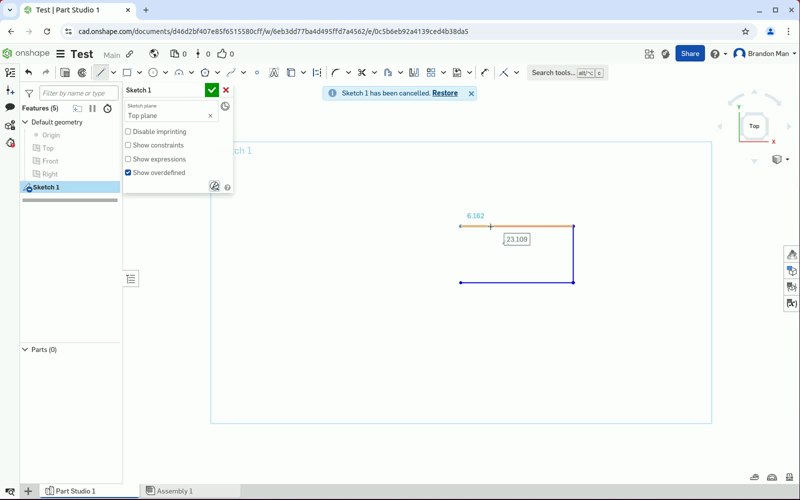
key_down(shift)
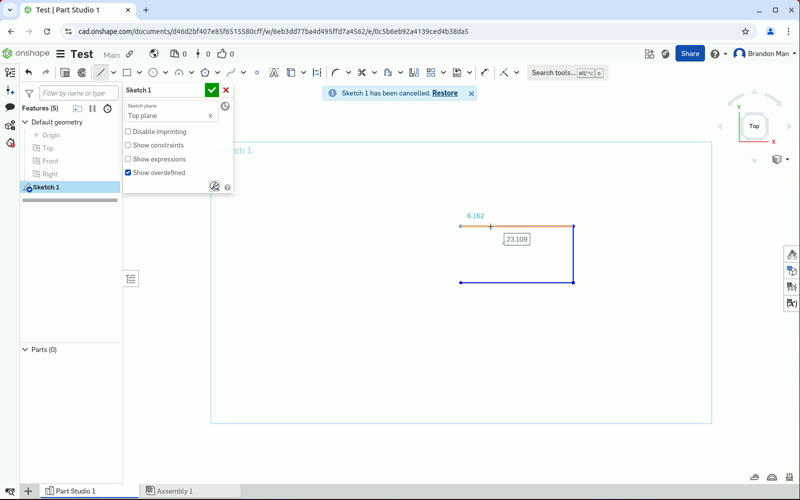
mouse_move(460, 282)
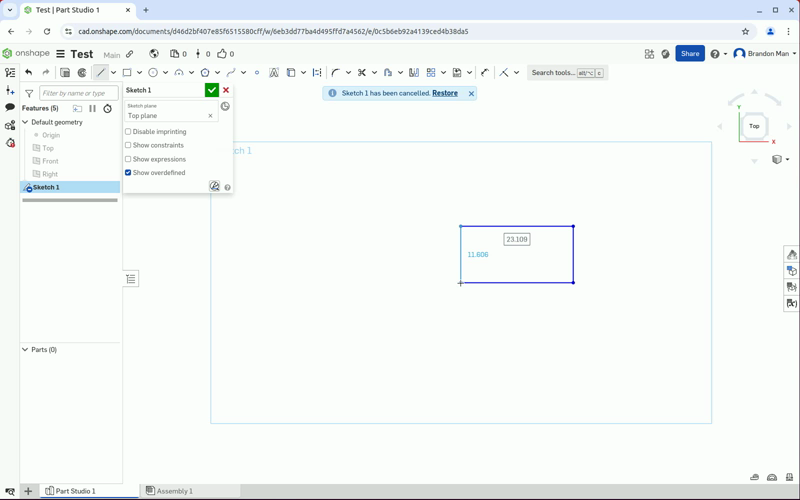
key_up(shift)
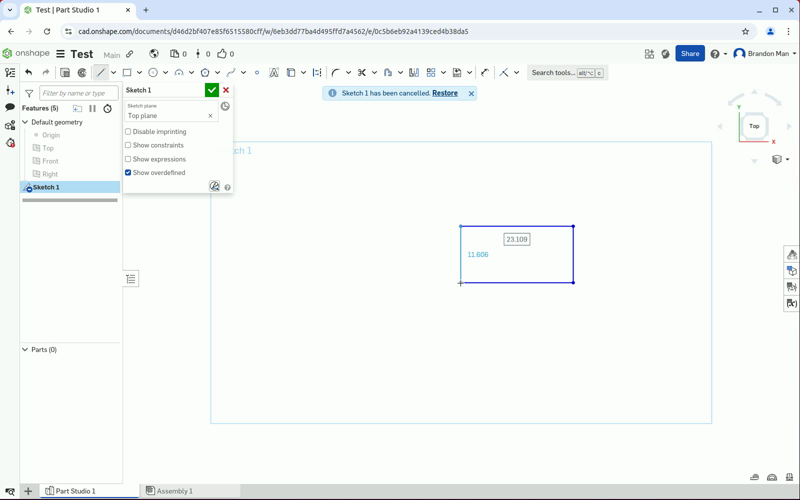
click(460, 282)
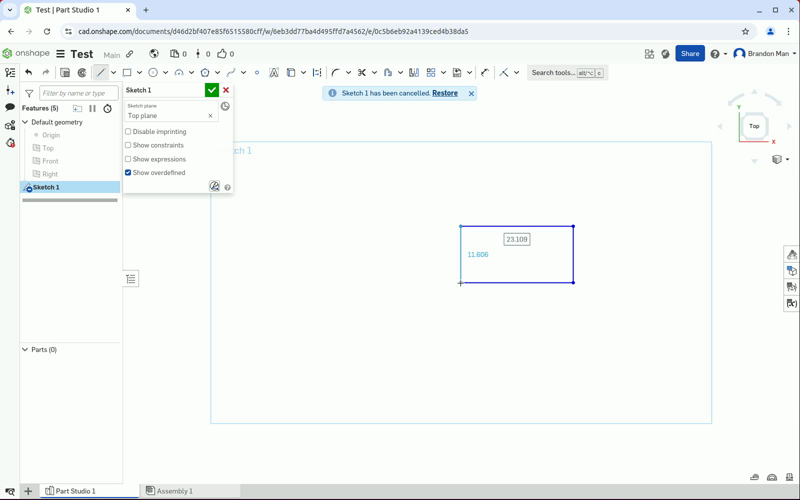
key(esc)
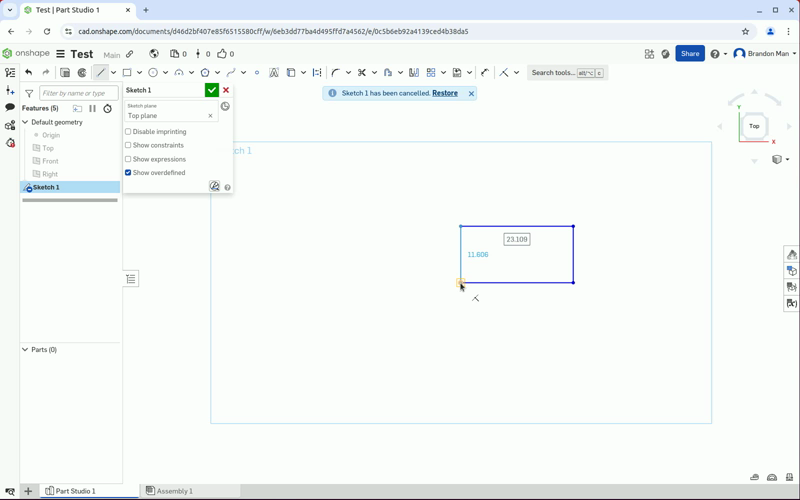
mouse_move(562, 255)
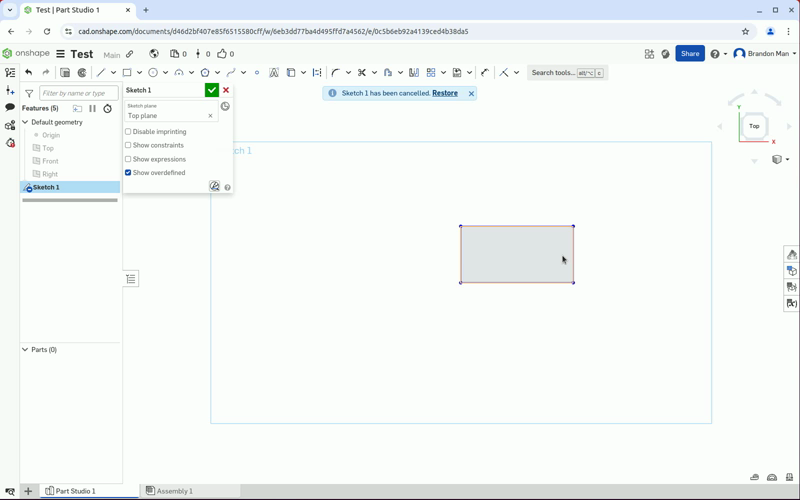
click(562, 255)
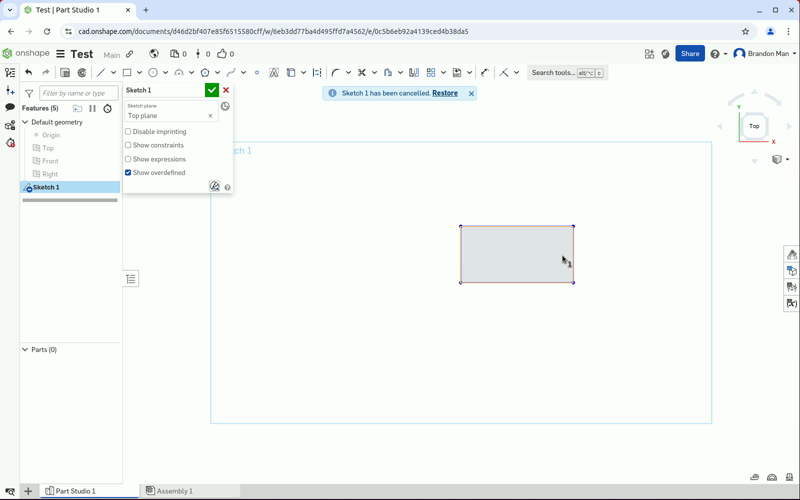
mouse_move(73, 352)
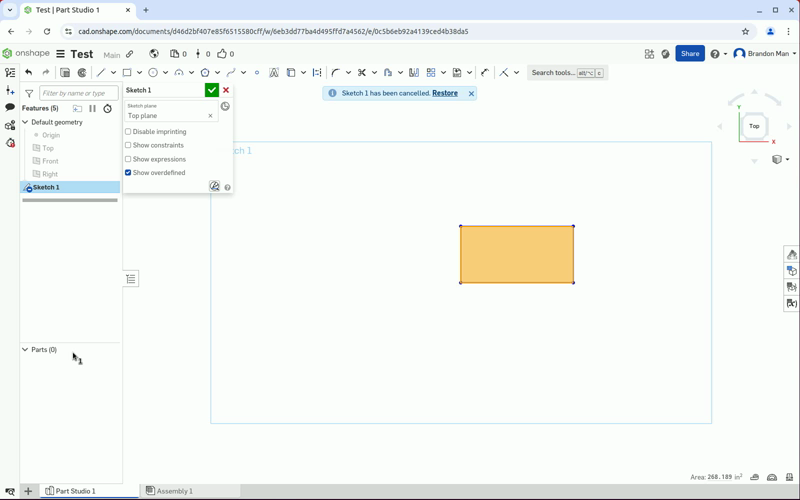
key(shift+y)
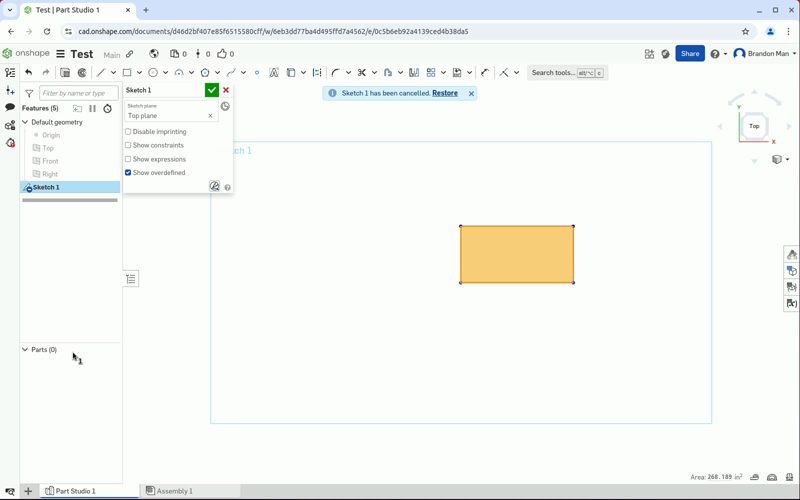
key(shift+e)
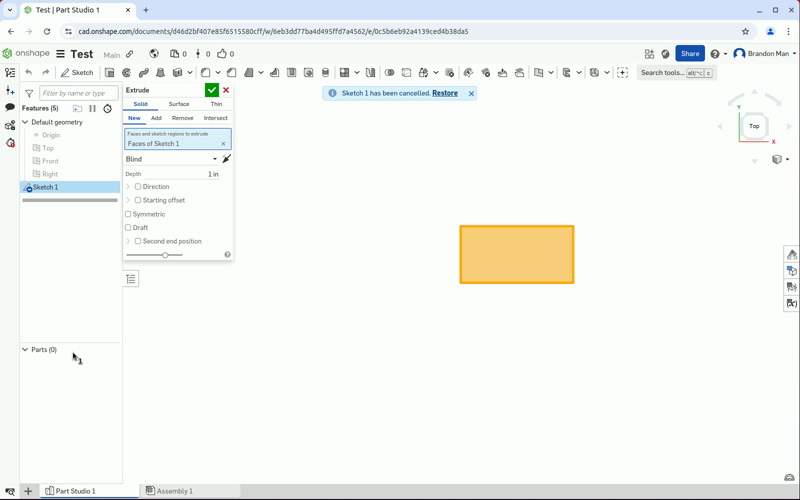
mouse_move(143, 106)
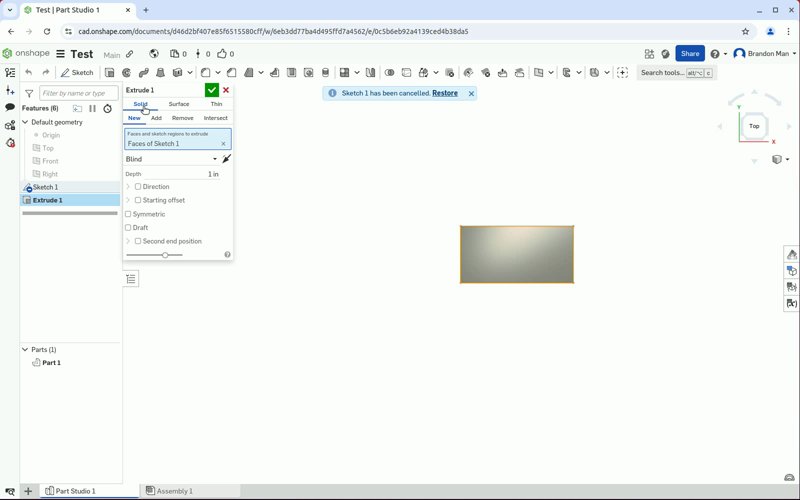
click(143, 106)
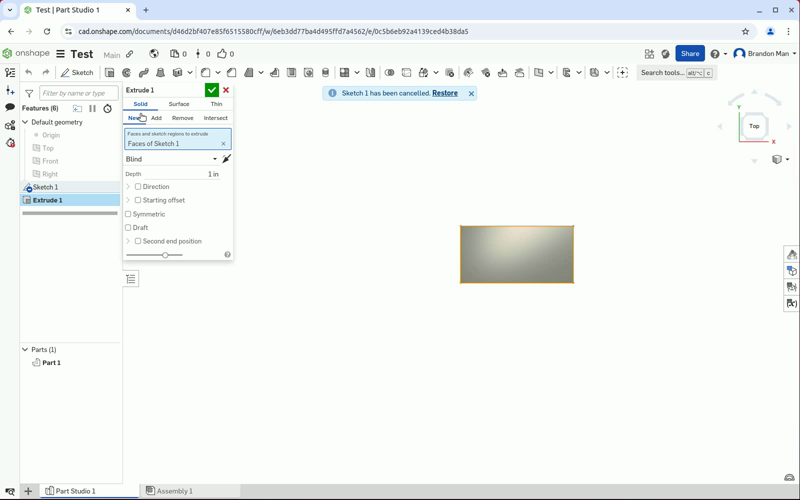
mouse_move(137, 120)
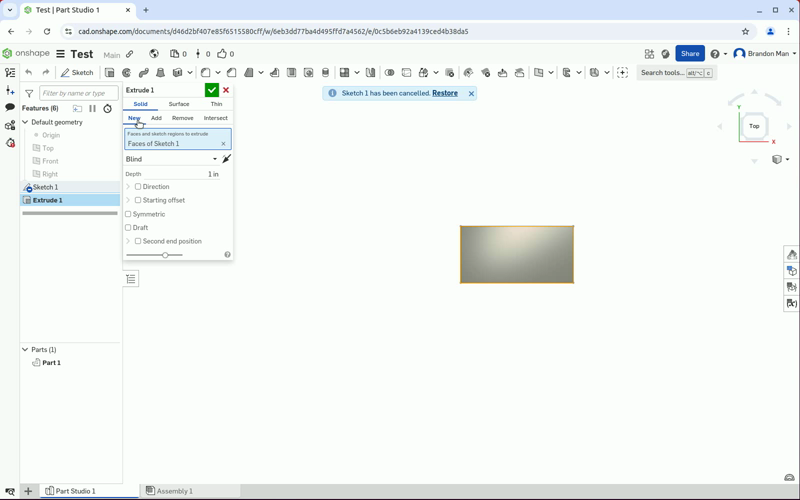
click(137, 120)
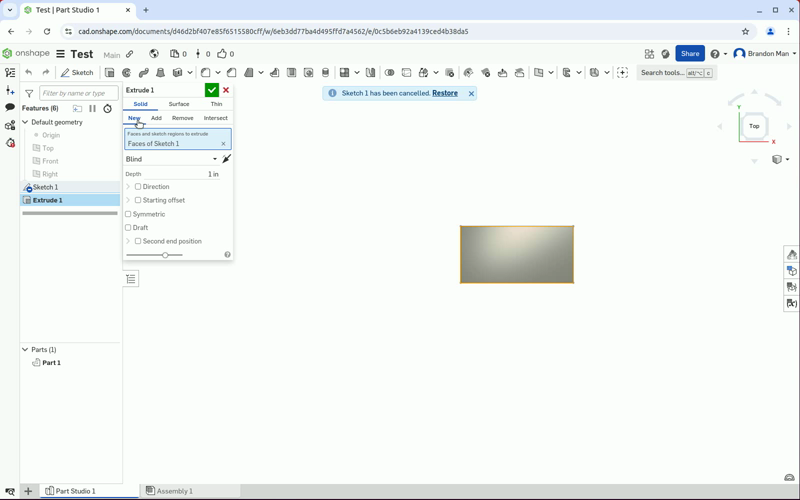
key(tab, 4)
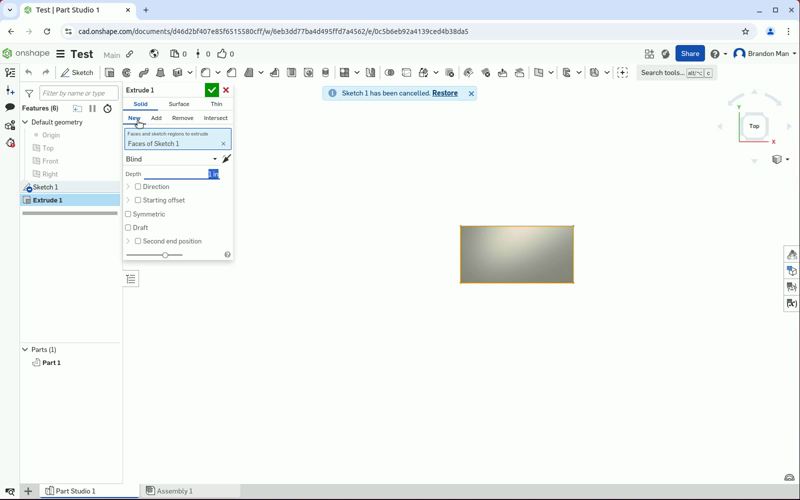
text(-0.481)
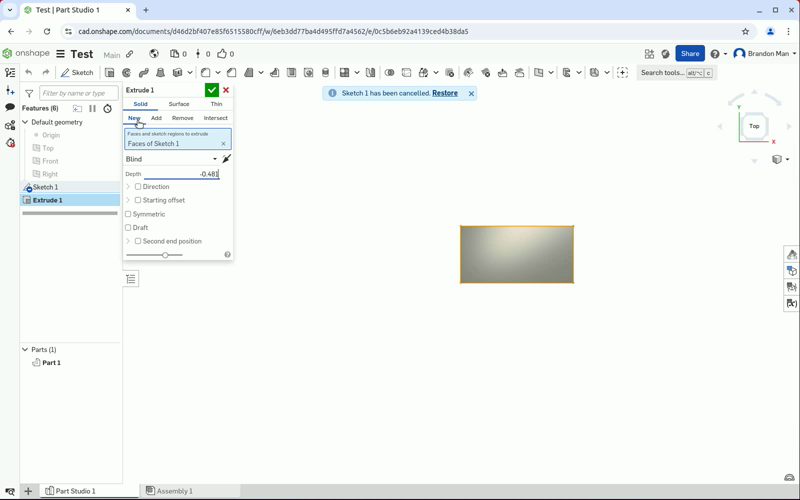
key(enter)
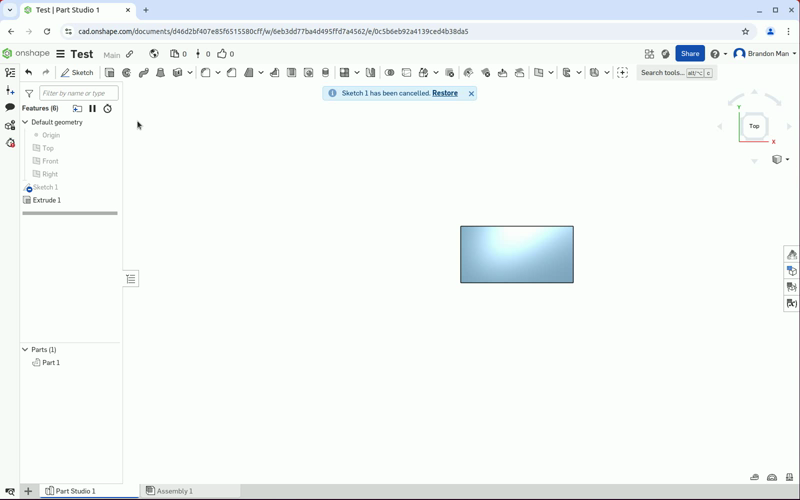
key(shift+h)
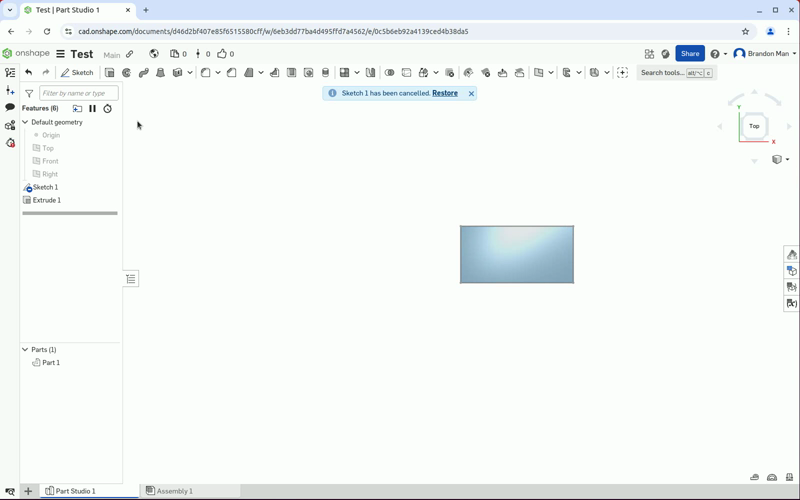
key(shift+h)
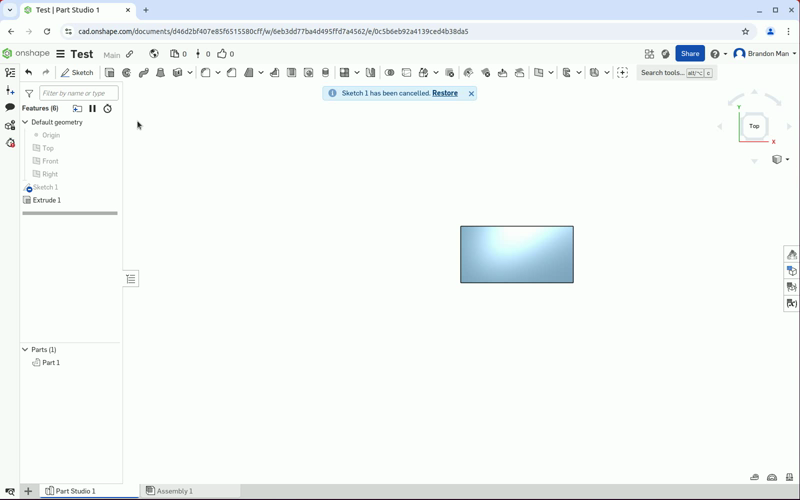
mouse_move(73, 189)
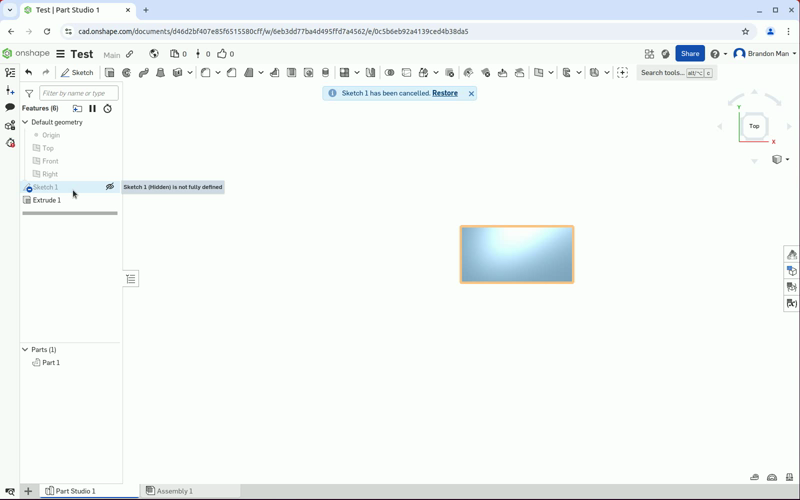
click(73, 189)
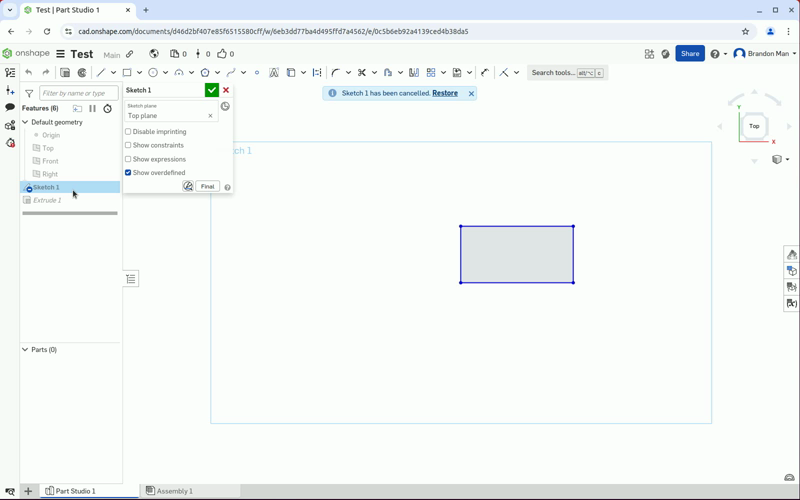
mouse_move(229, 92)
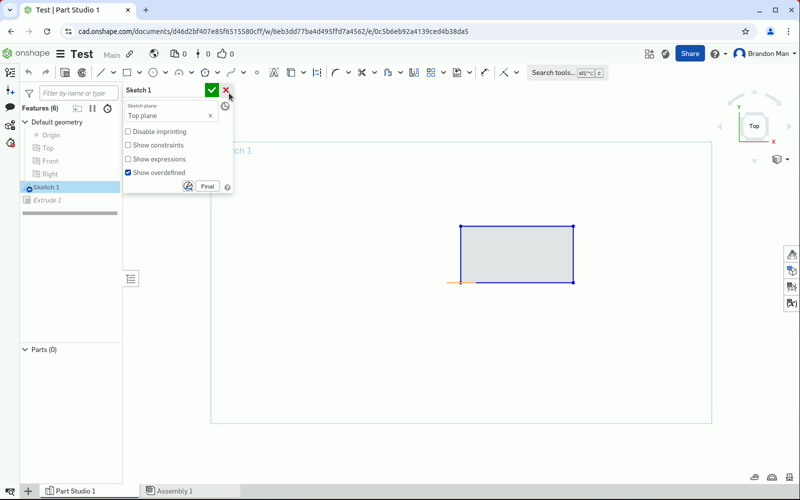
click(229, 92)
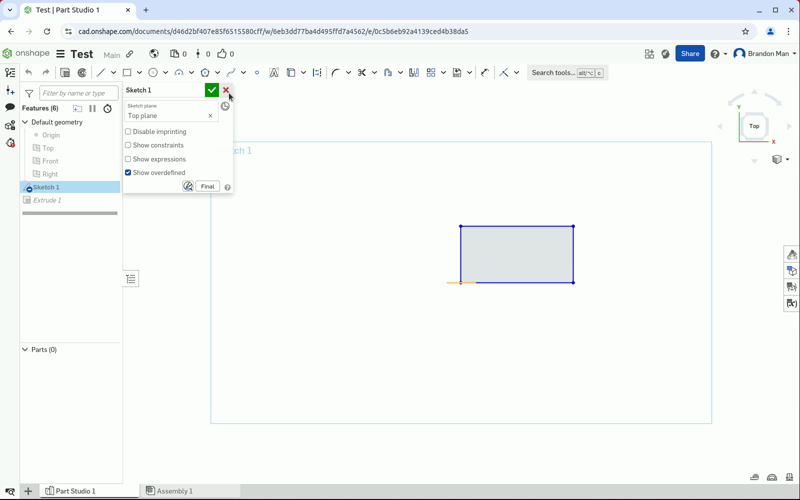
key(shift+s)
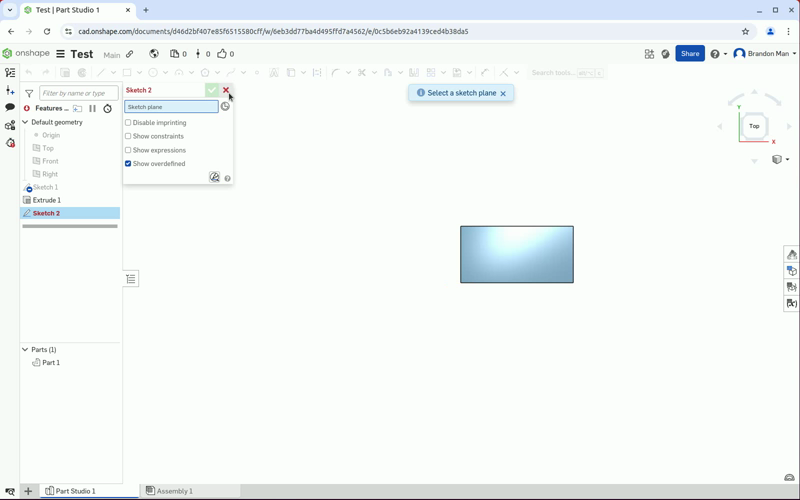
mouse_move(73, 150)
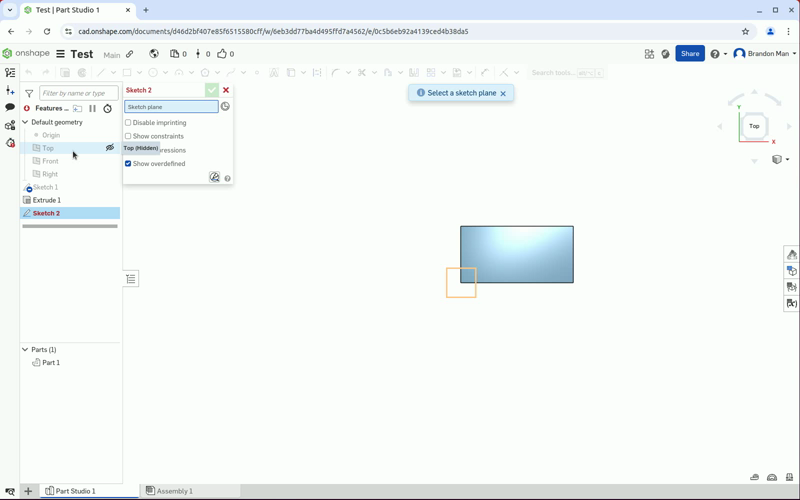
click(73, 150)
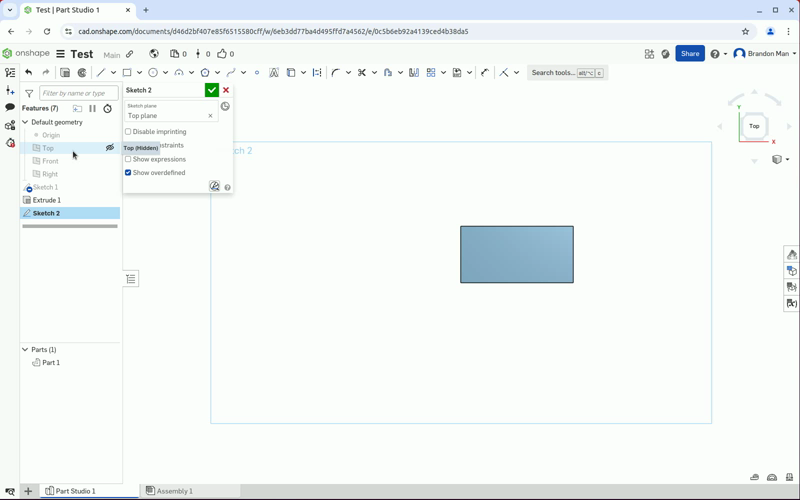
mouse_move(73, 352)
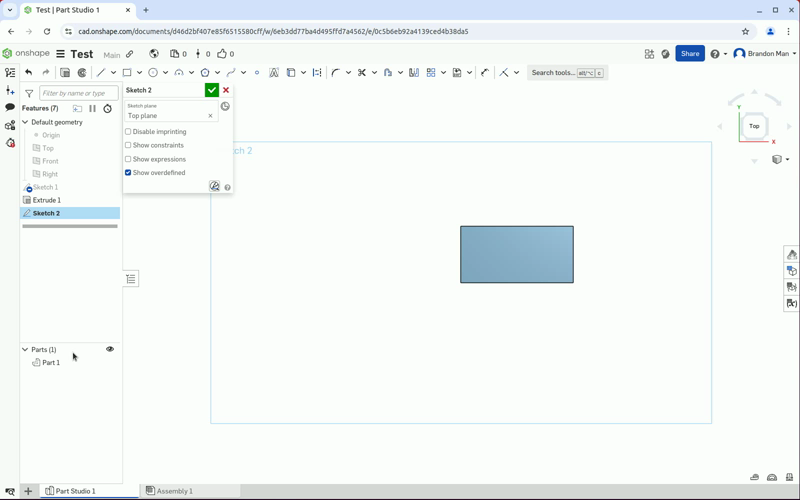
key(y)
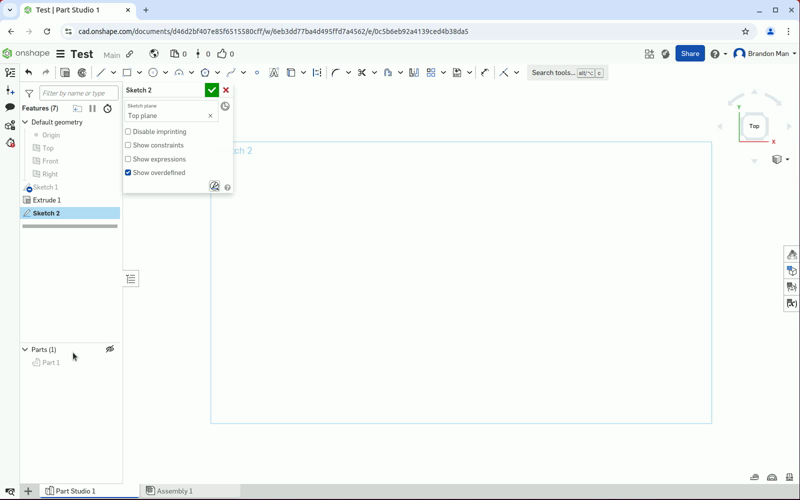
key(l)
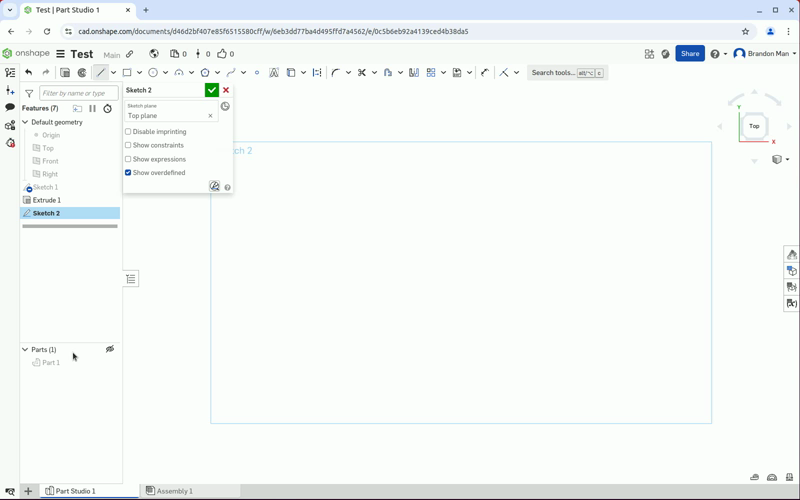
key_down(shift)
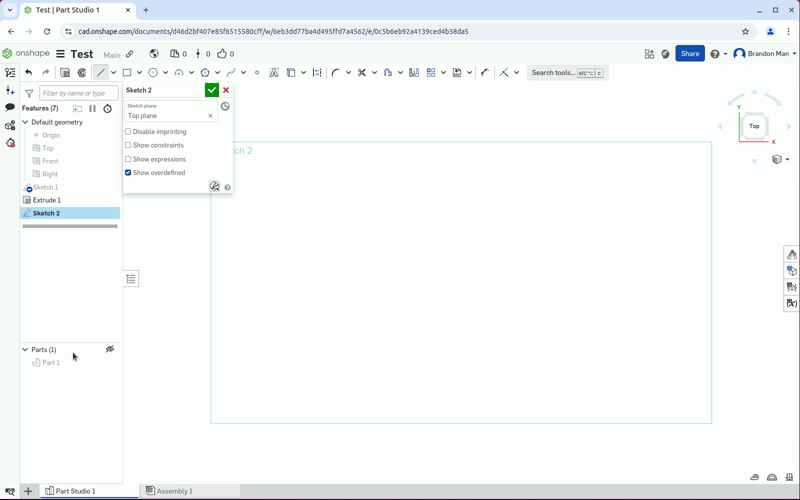
mouse_move(460, 282)
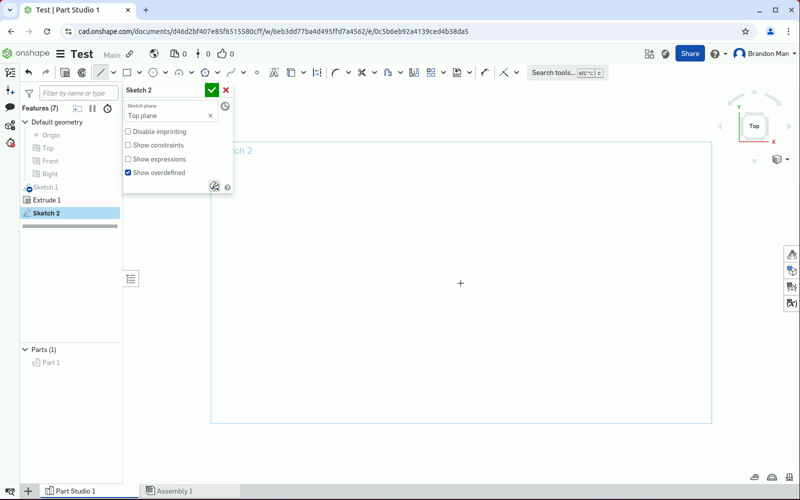
click(460, 282)
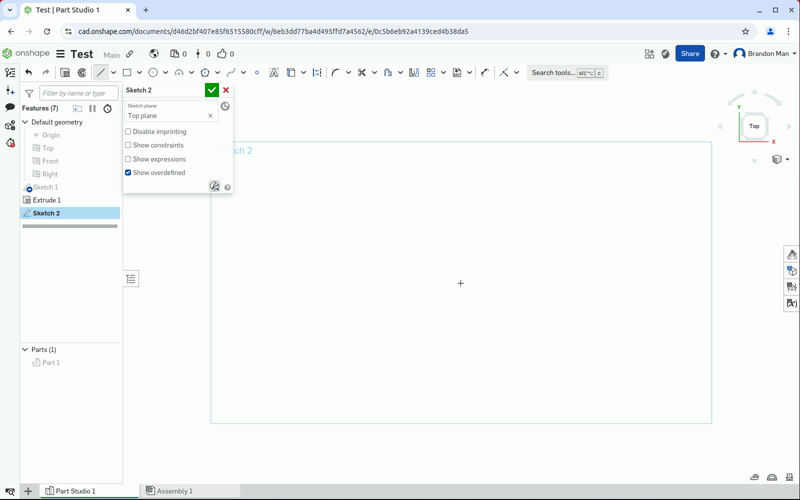
key_up(shift)
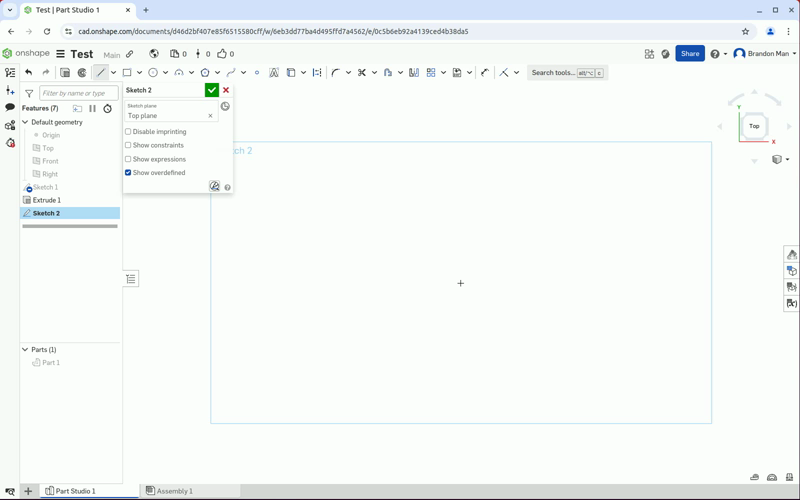
key_down(shift)
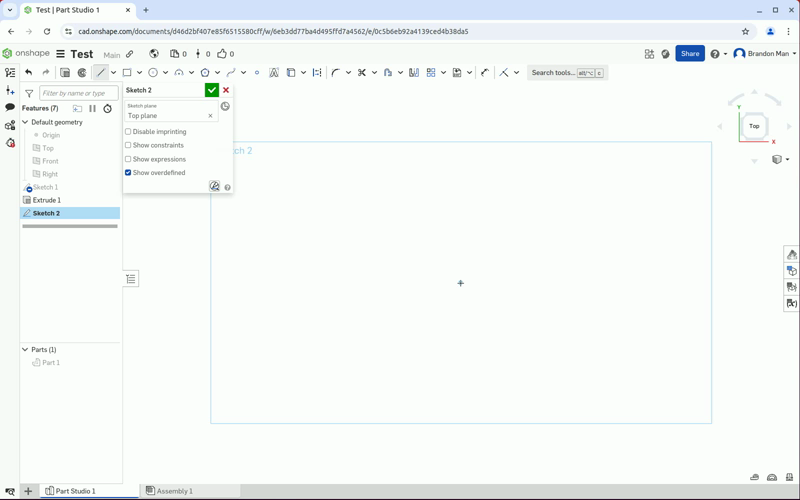
mouse_move(490, 282)
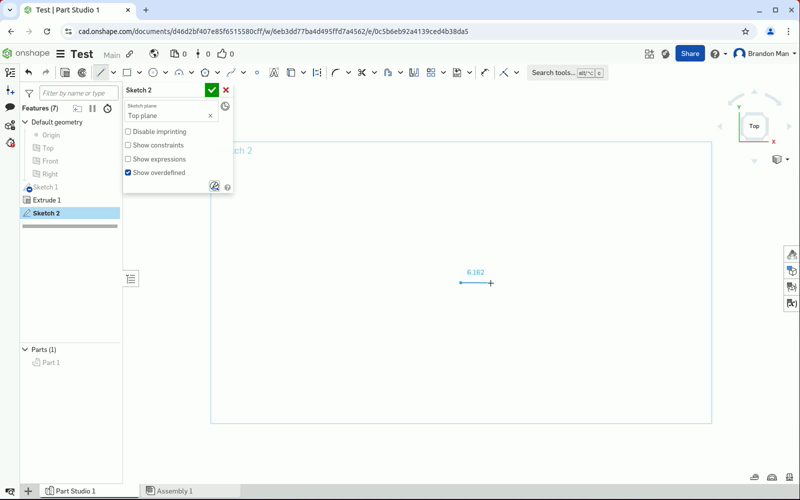
mouse_move(483, 282)
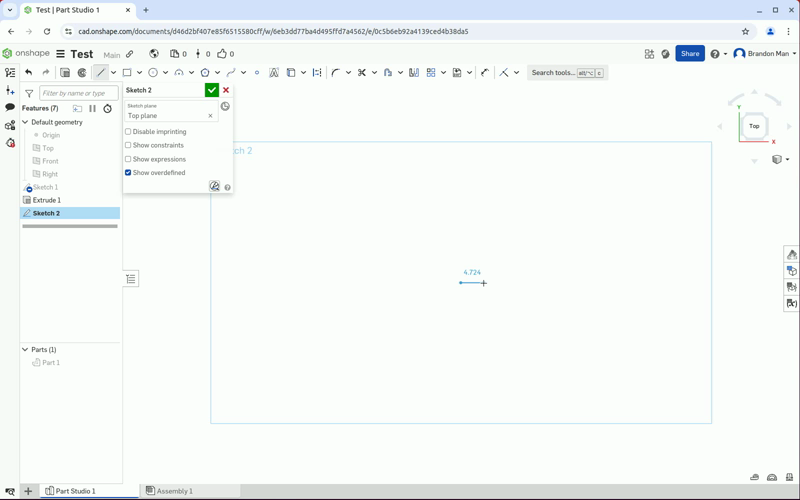
click(483, 282)
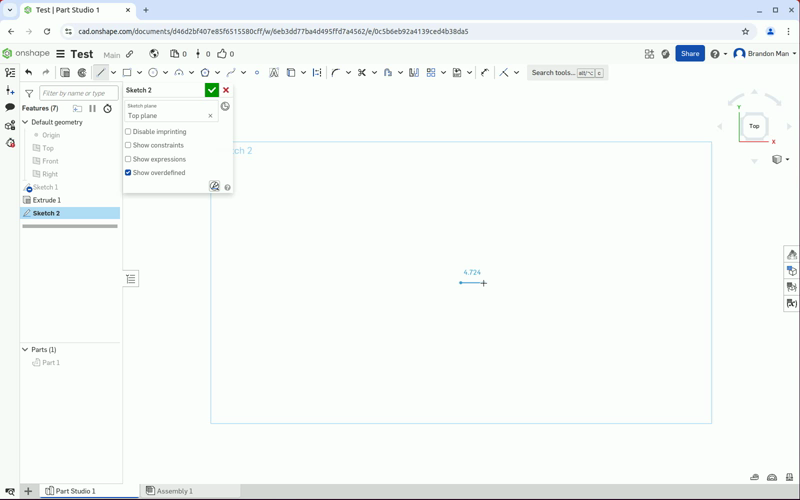
key_up(shift)
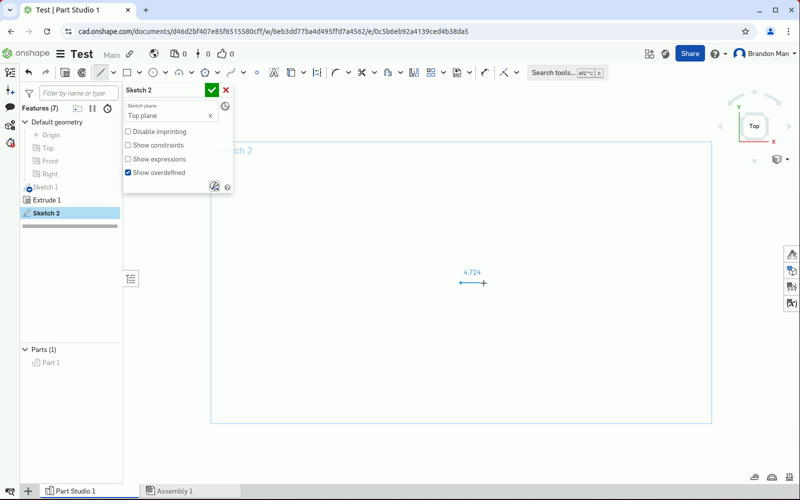
key_down(shift)
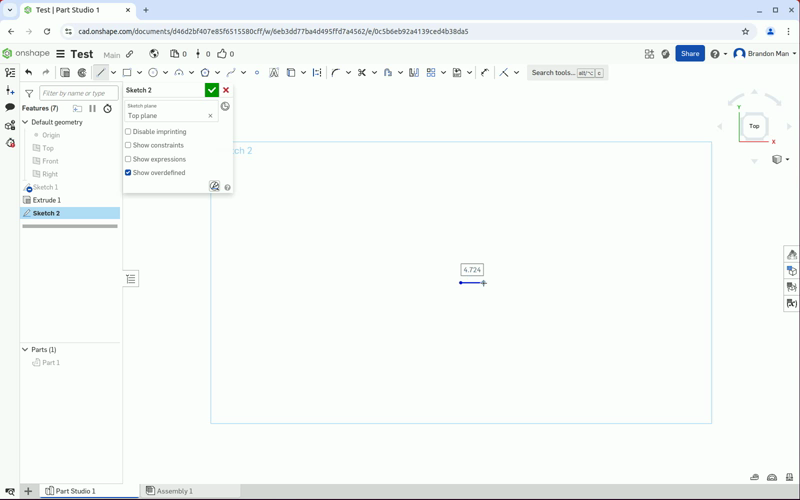
mouse_move(513, 282)
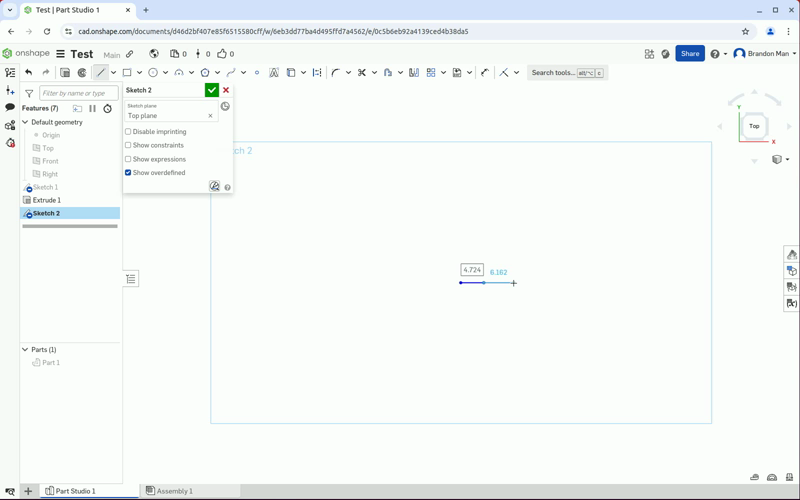
mouse_move(483, 226)
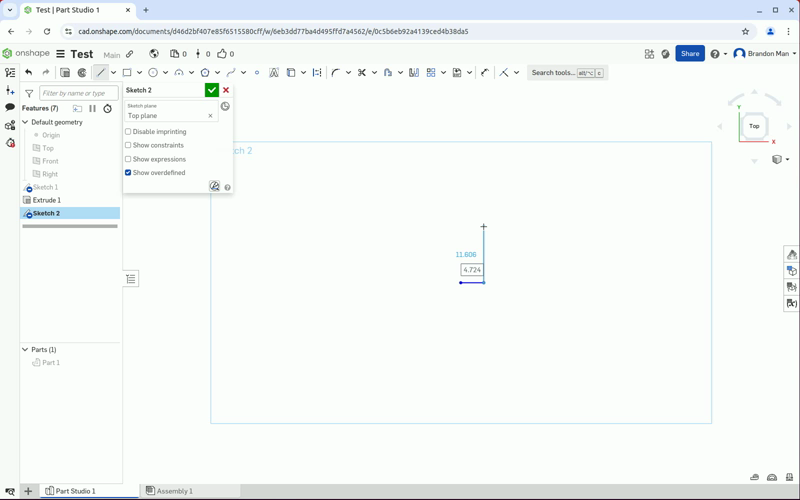
click(483, 226)
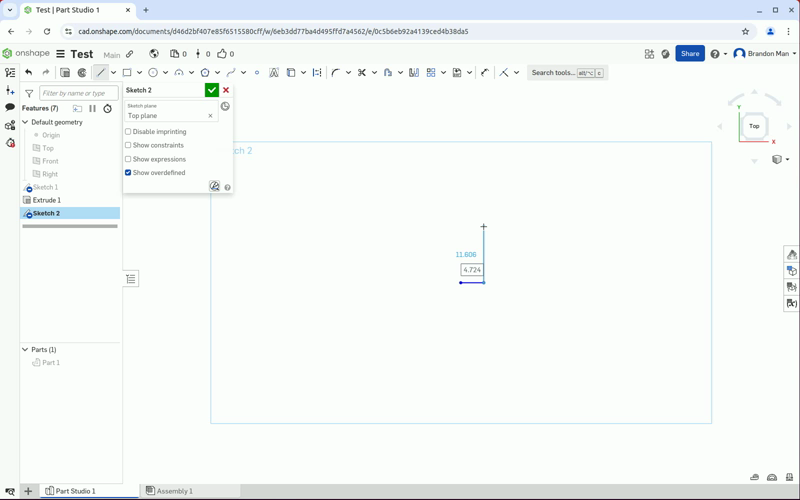
key_up(shift)
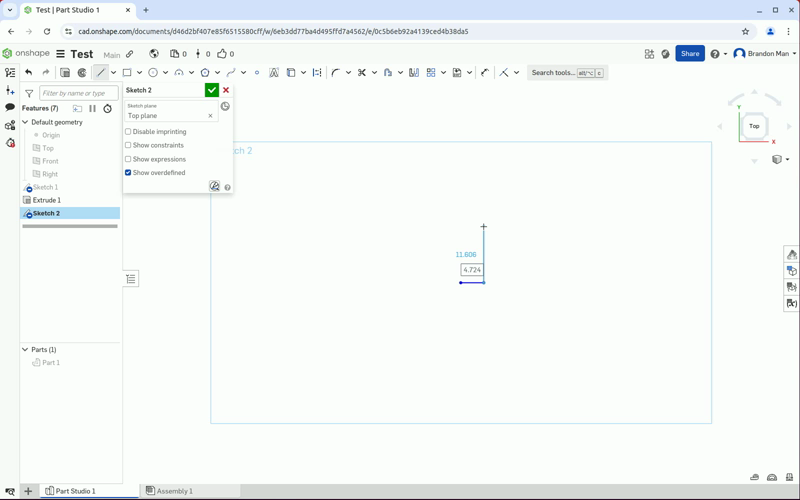
key_down(shift)
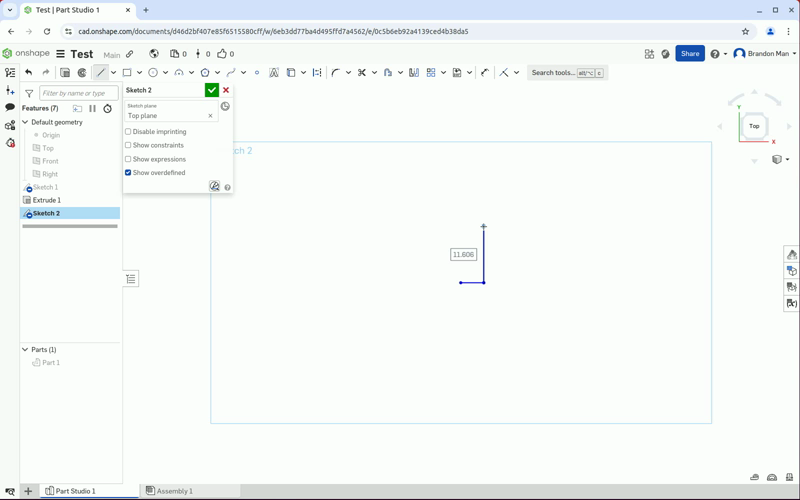
mouse_move(513, 226)
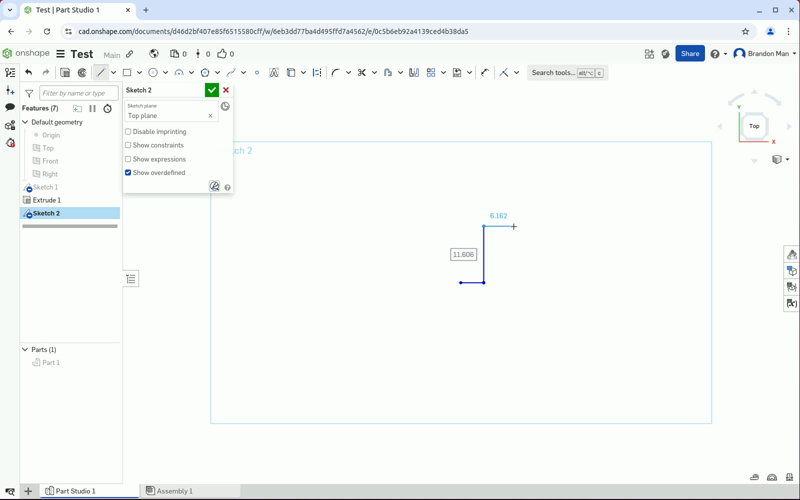
mouse_move(460, 226)
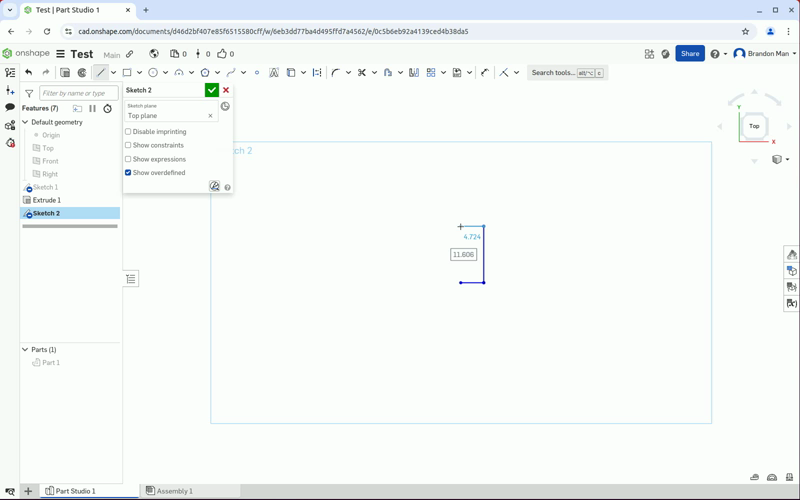
click(460, 226)
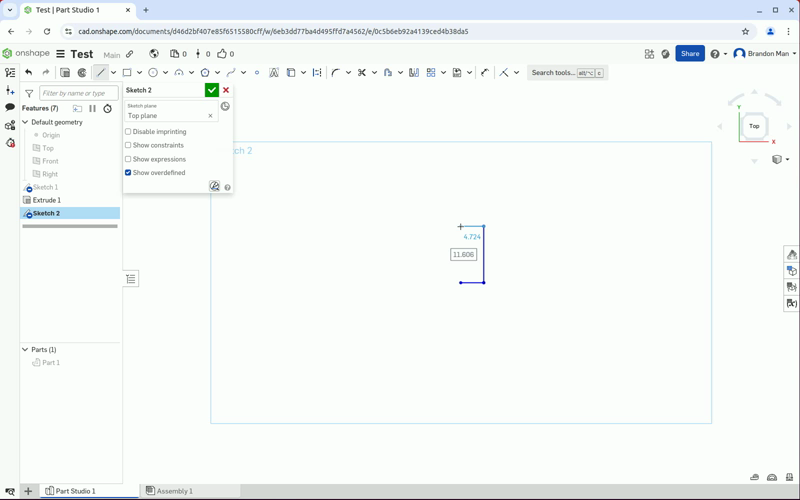
key_up(shift)
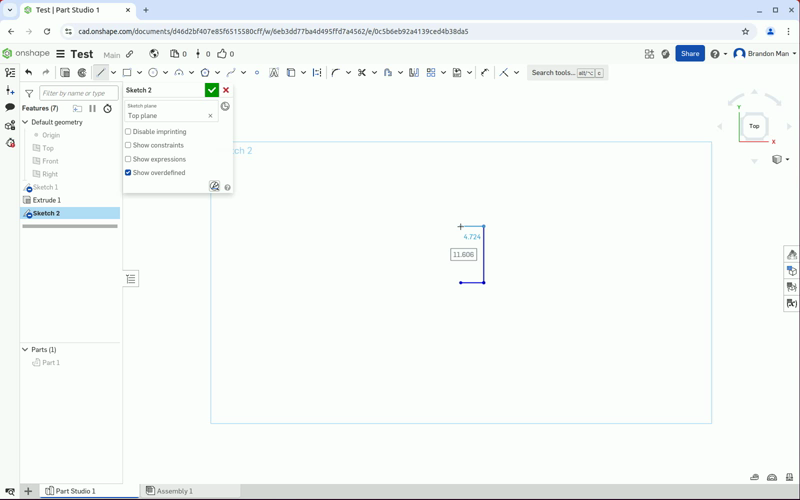
mouse_move(490, 226)
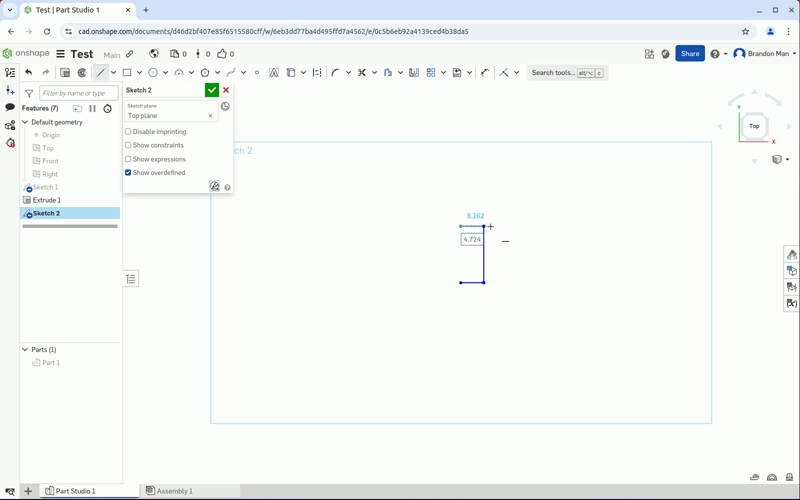
key_down(shift)
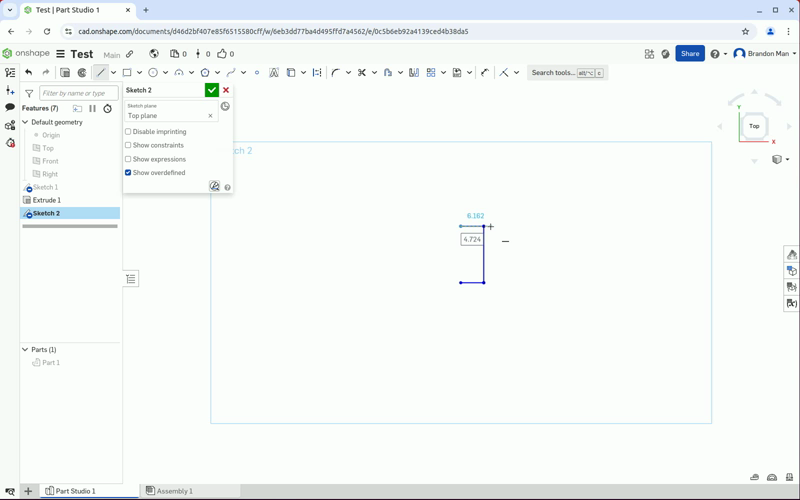
mouse_move(460, 282)
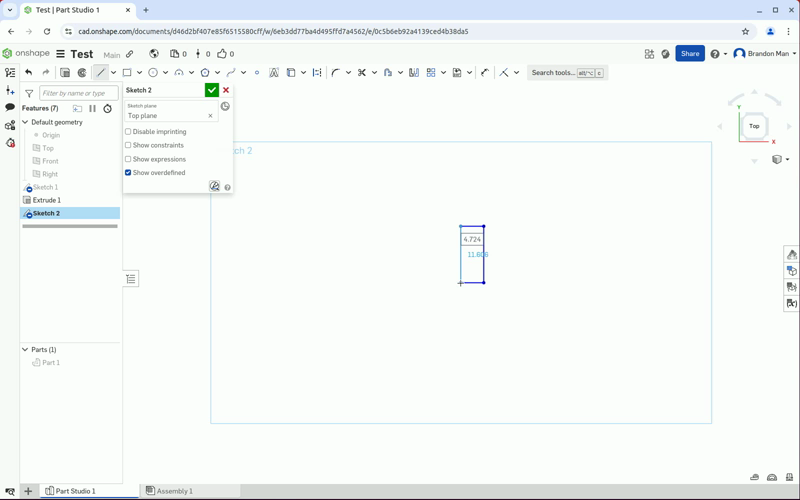
key_up(shift)
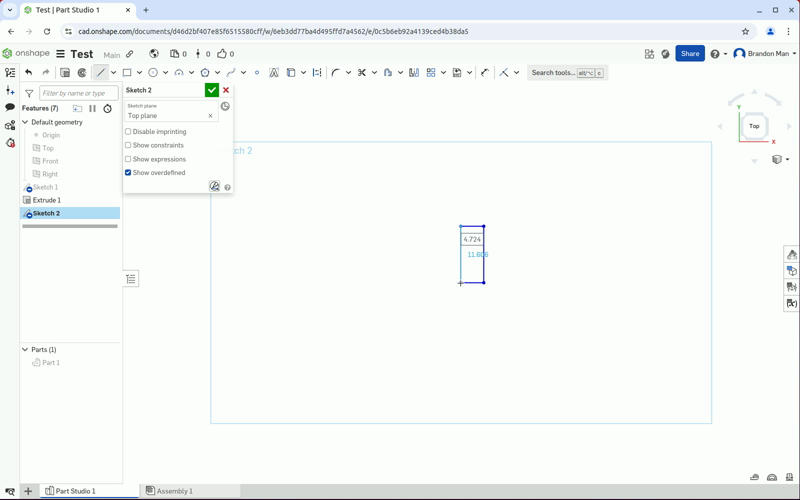
click(460, 282)
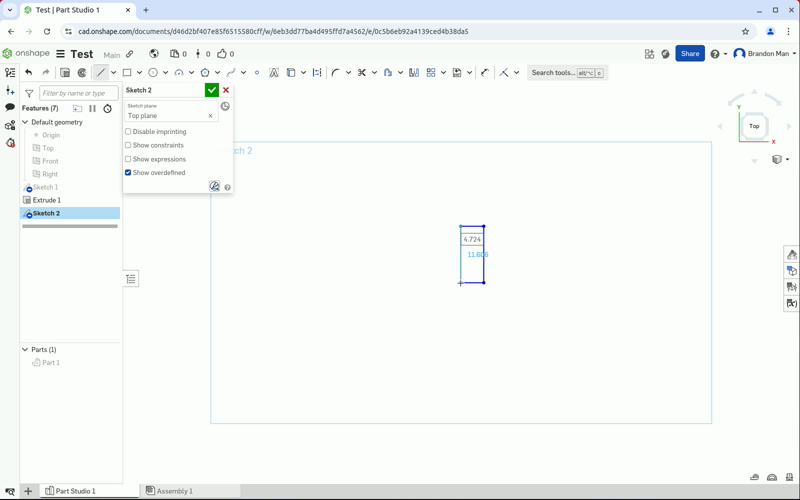
key(esc)
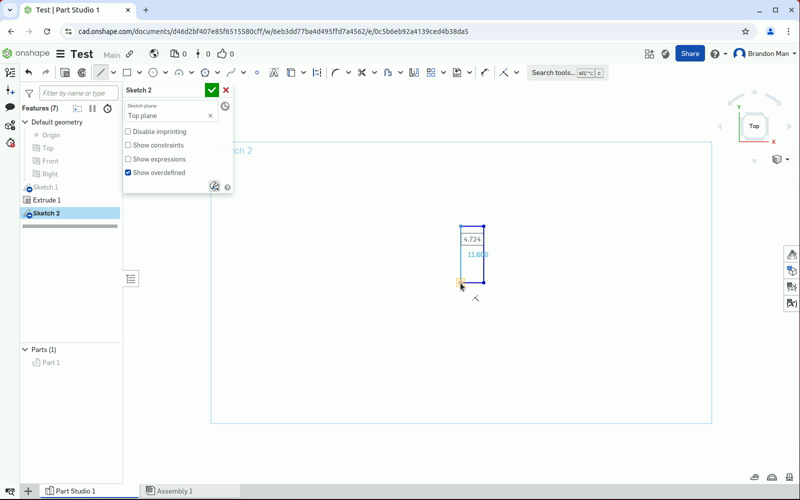
mouse_move(471, 270)
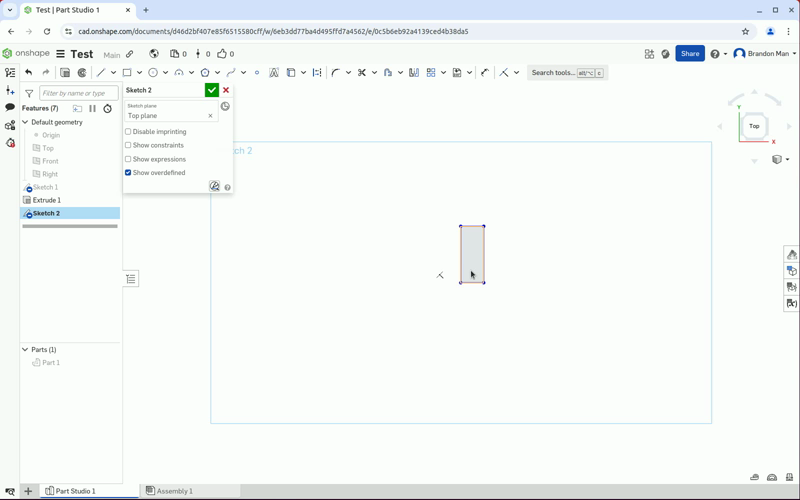
scroll(6)
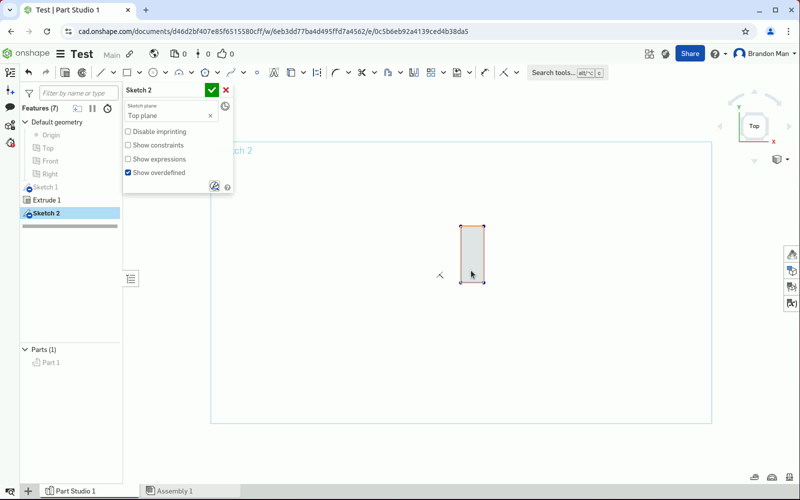
scroll(6)
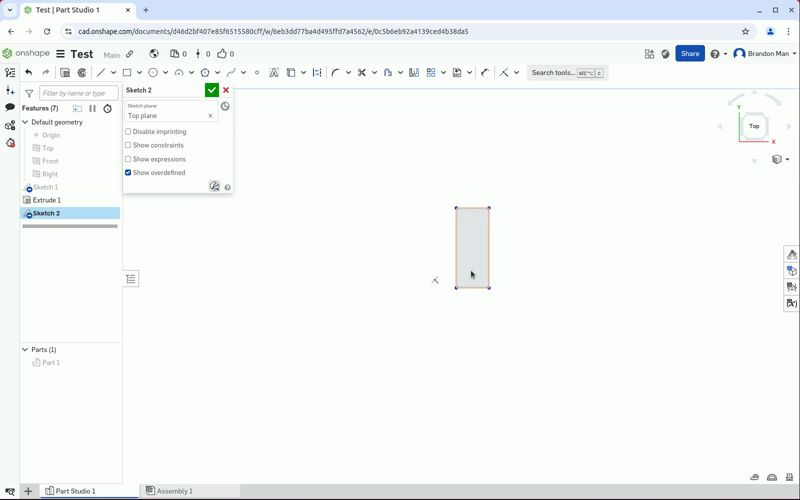
scroll(6)
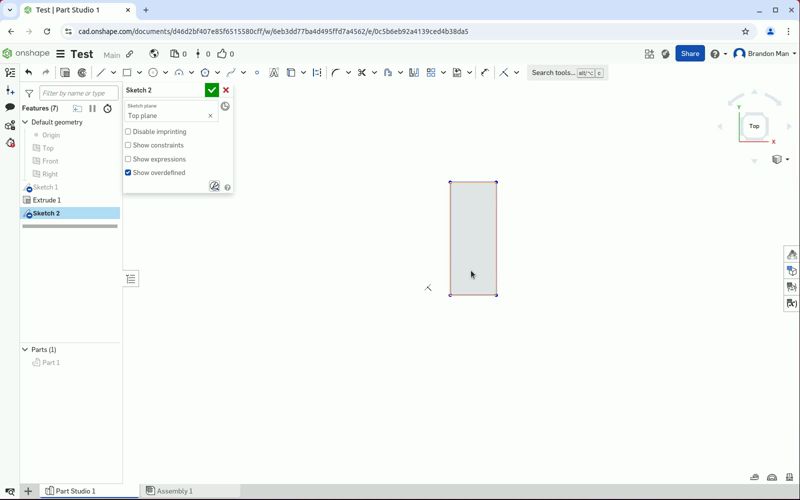
scroll(6)
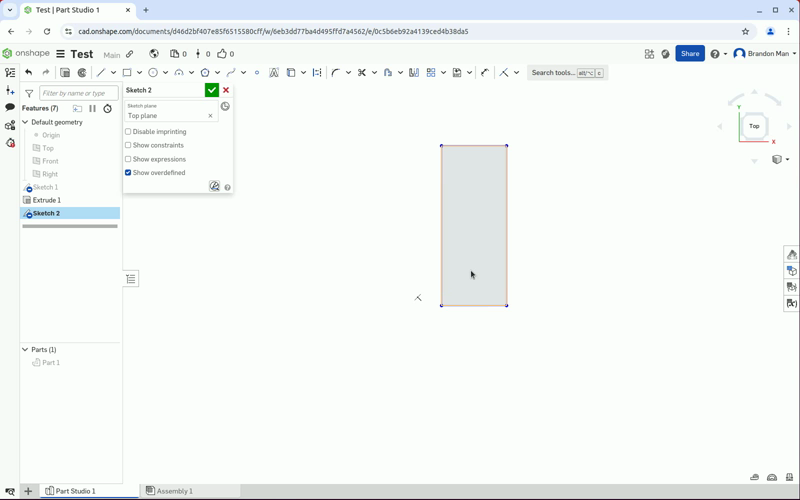
scroll(6)
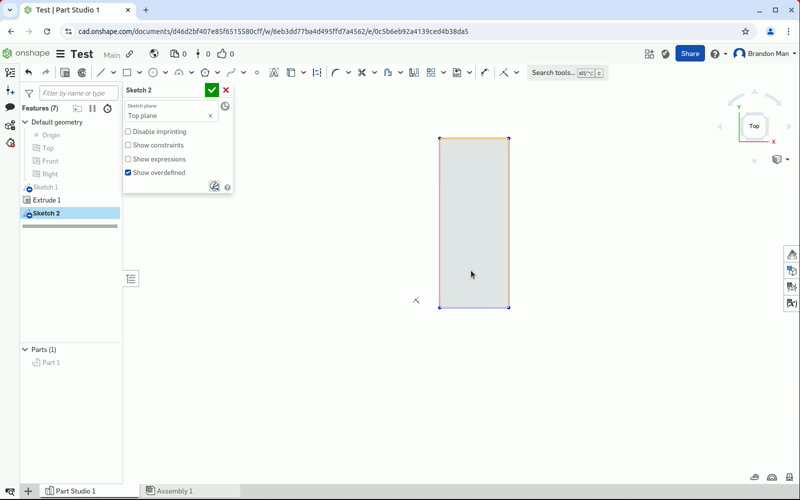
scroll(6)
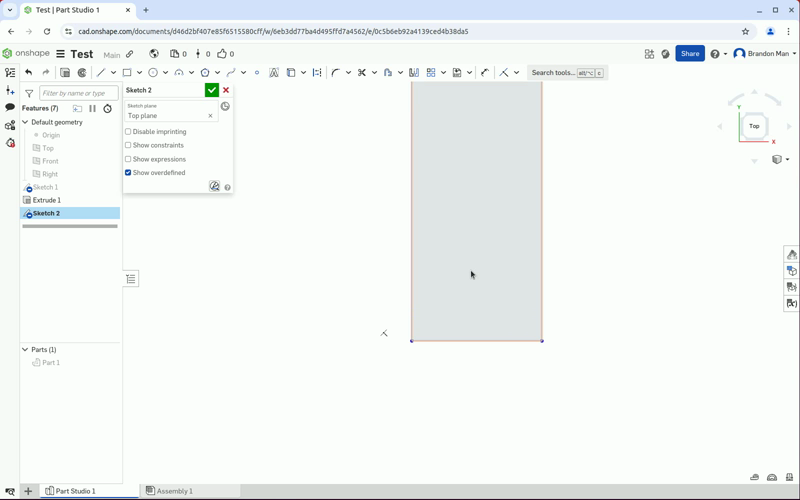
scroll(6)
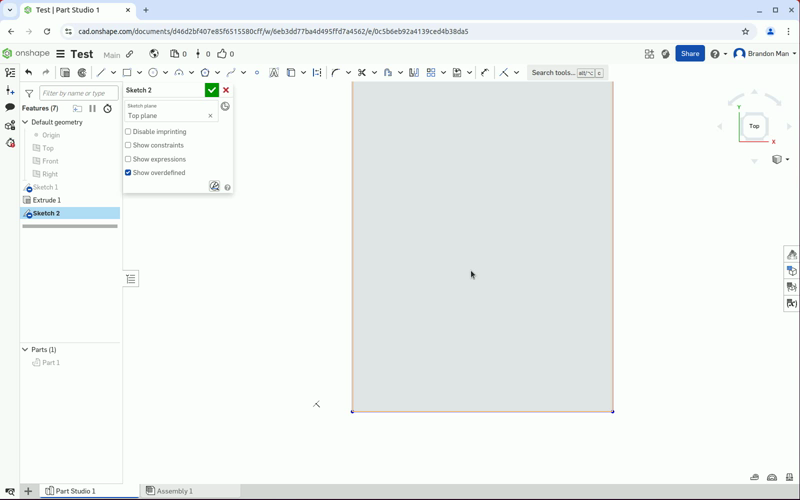
click(471, 270)
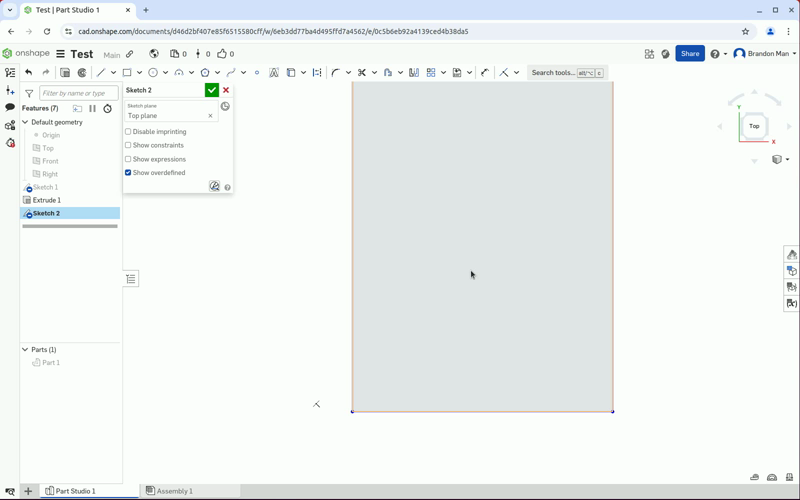
scroll(-6)
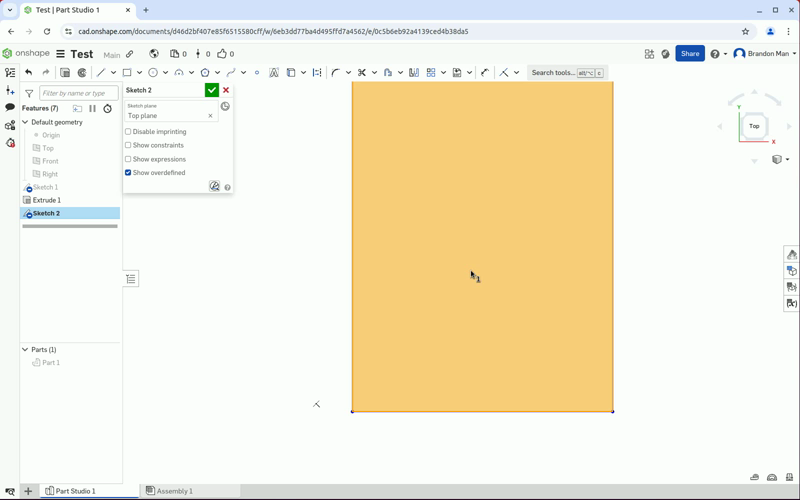
scroll(-6)
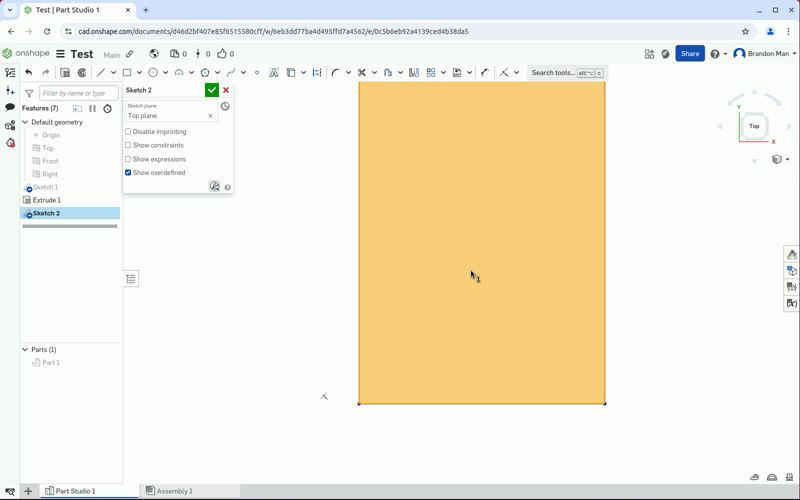
scroll(-6)
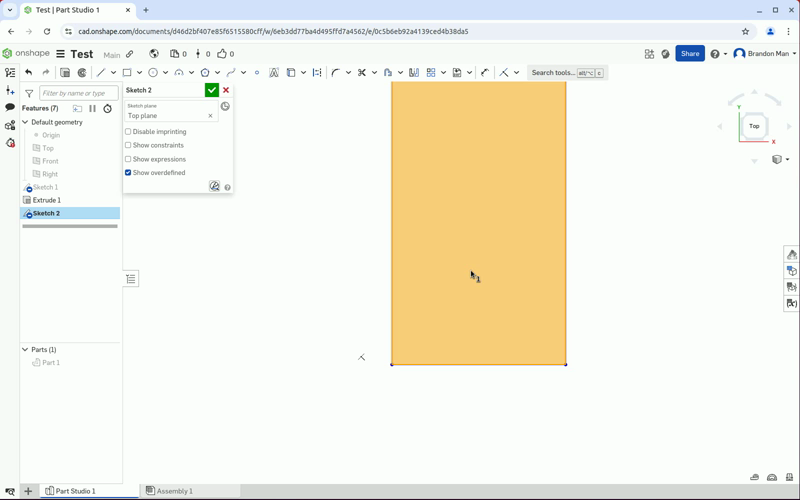
scroll(-6)
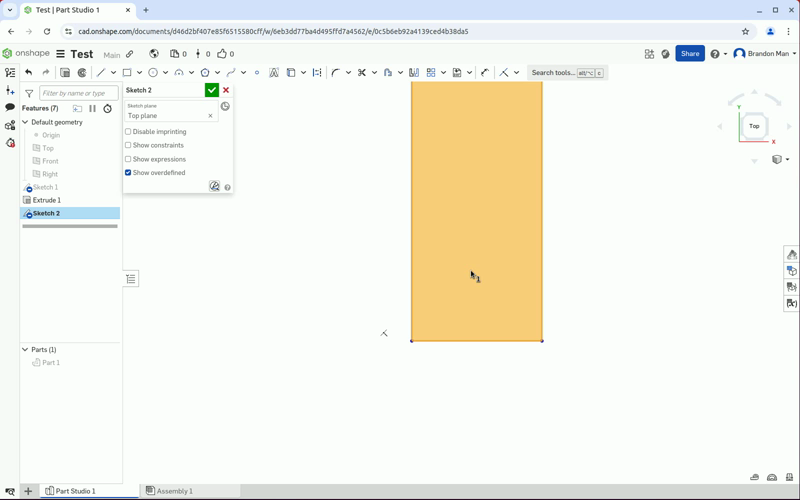
scroll(-6)
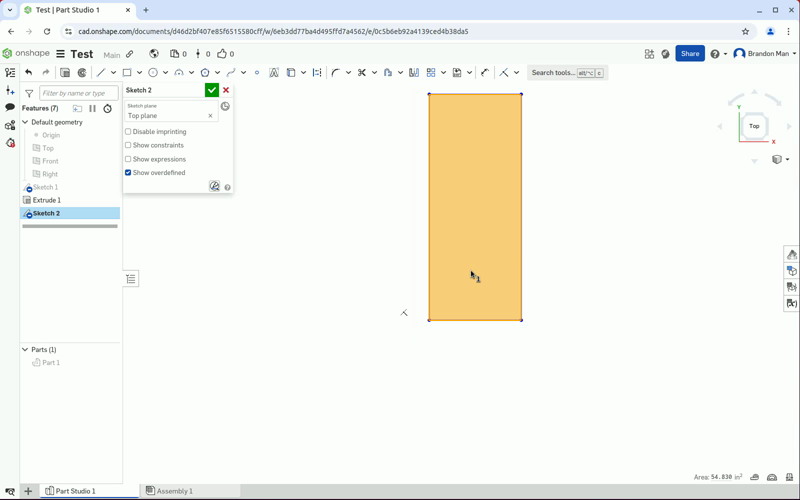
scroll(-6)
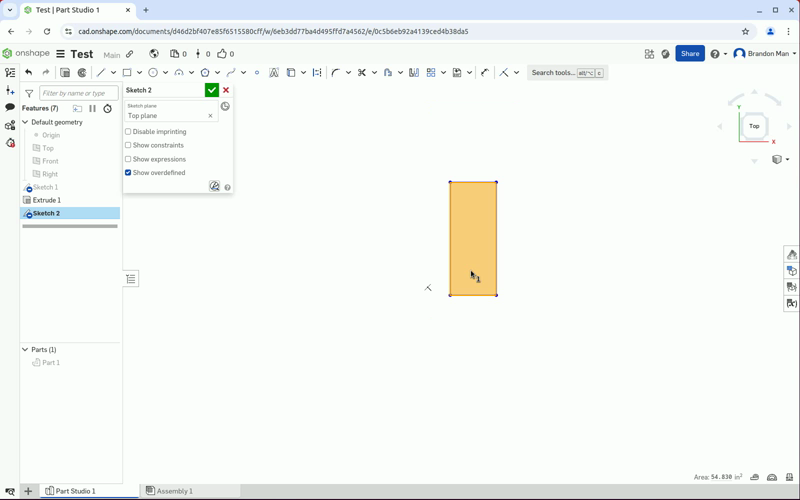
scroll(-6)
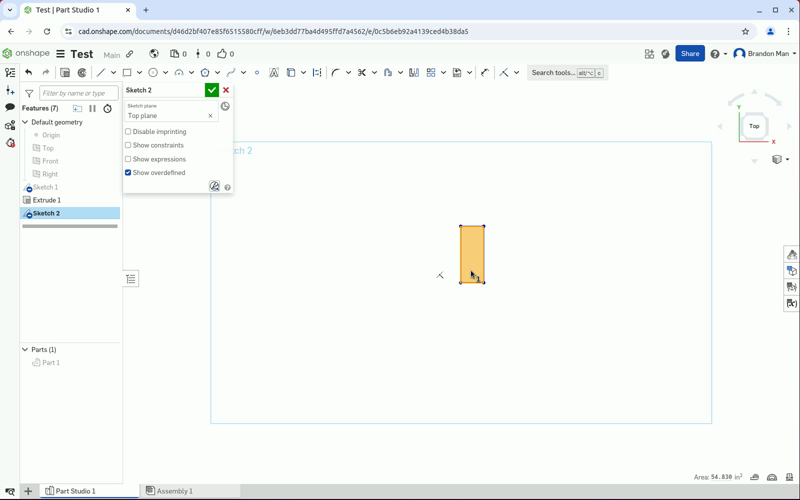
mouse_move(73, 352)
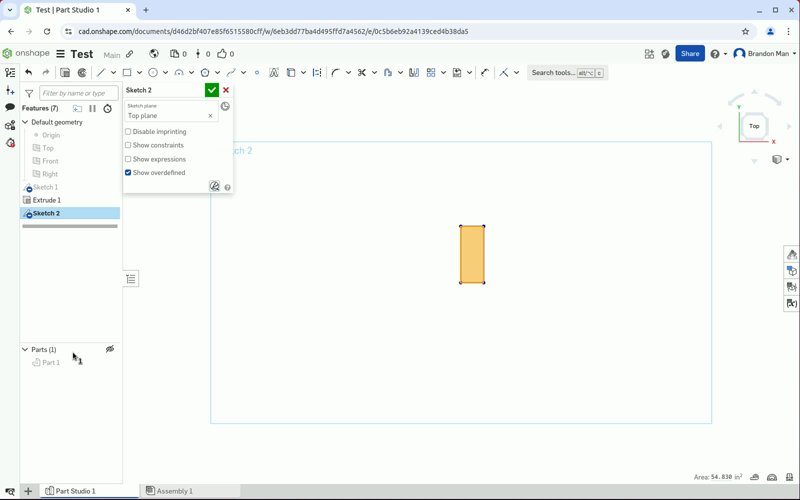
key(shift+y)
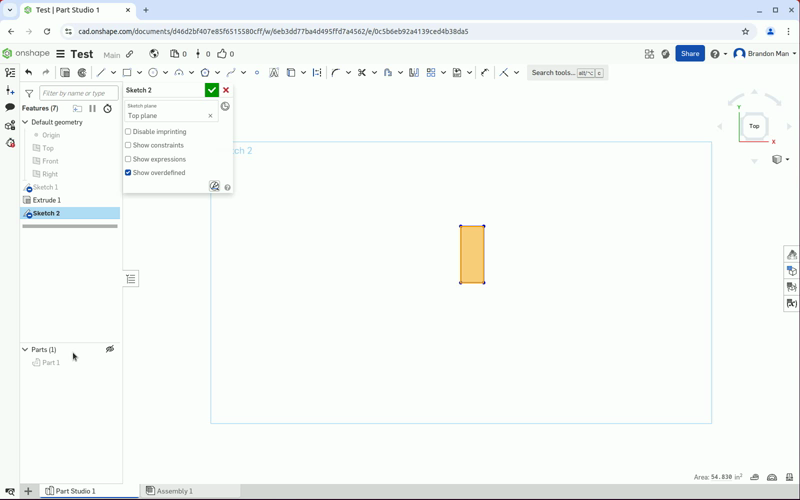
key(shift+e)
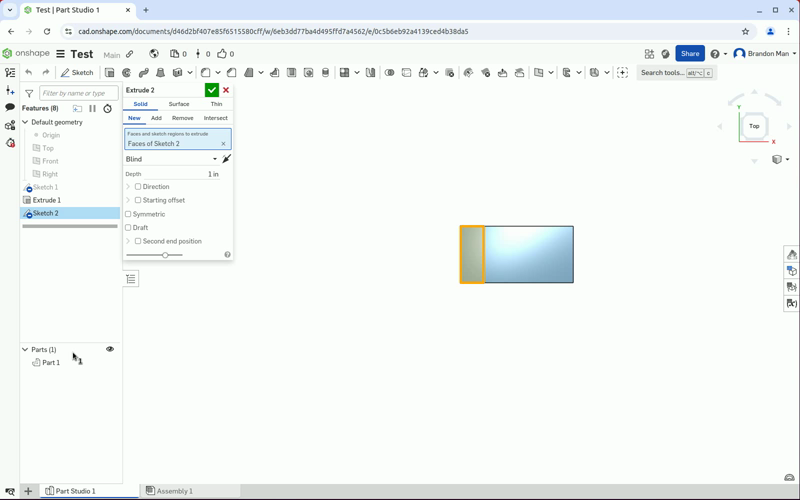
mouse_move(143, 106)
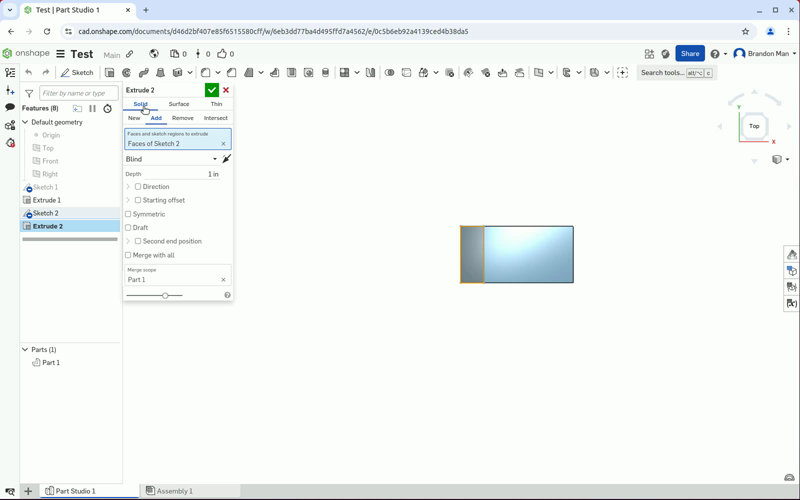
click(143, 106)
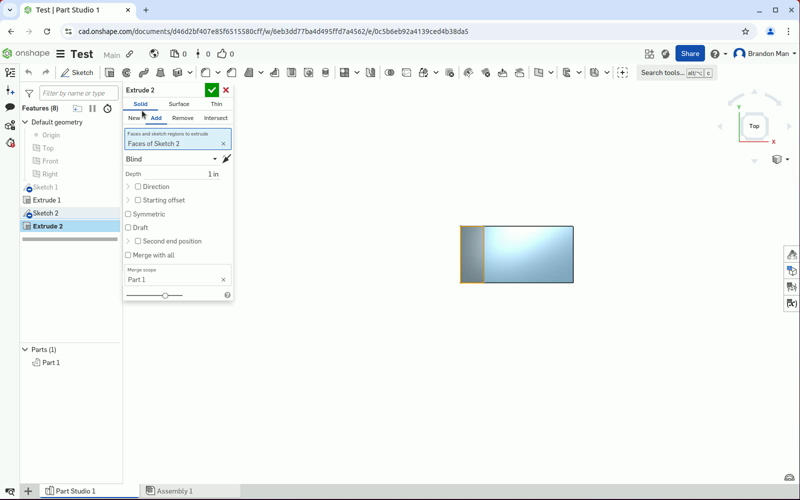
mouse_move(137, 120)
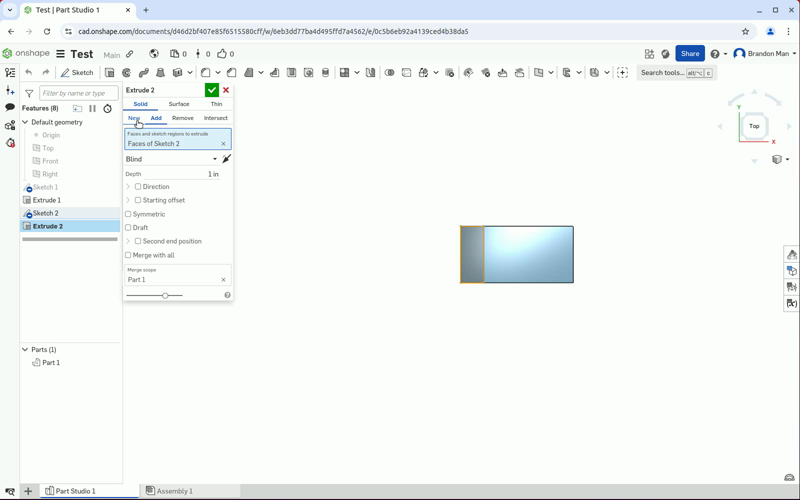
click(137, 120)
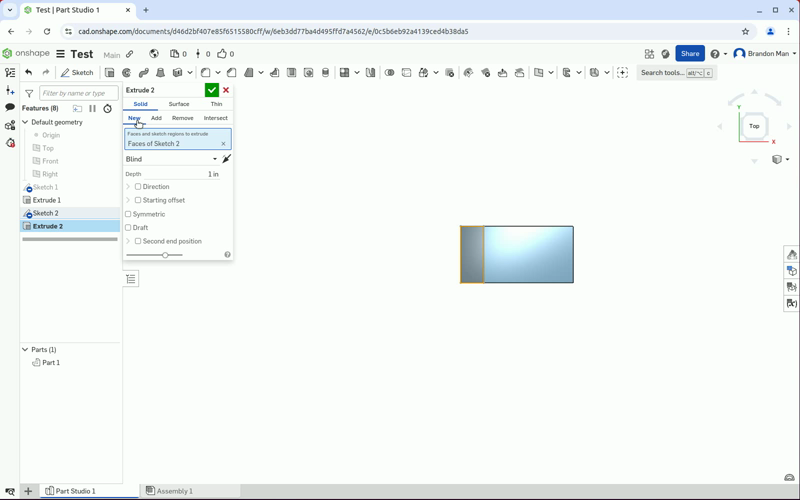
key(tab, 4)
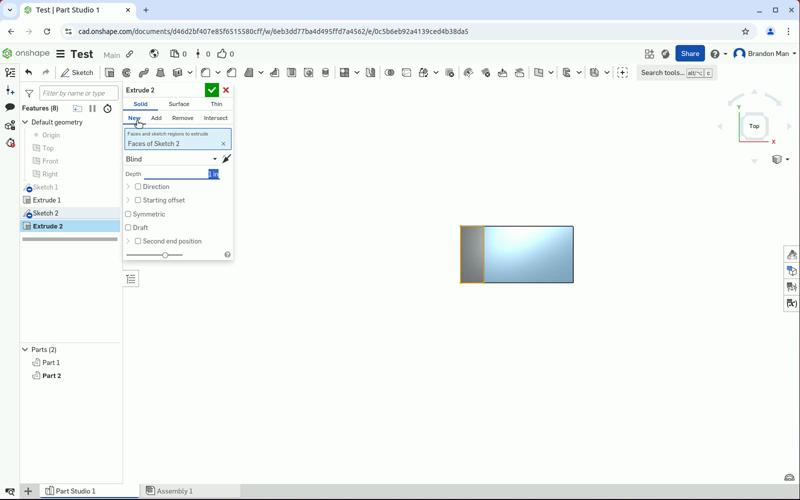
text(4.574)
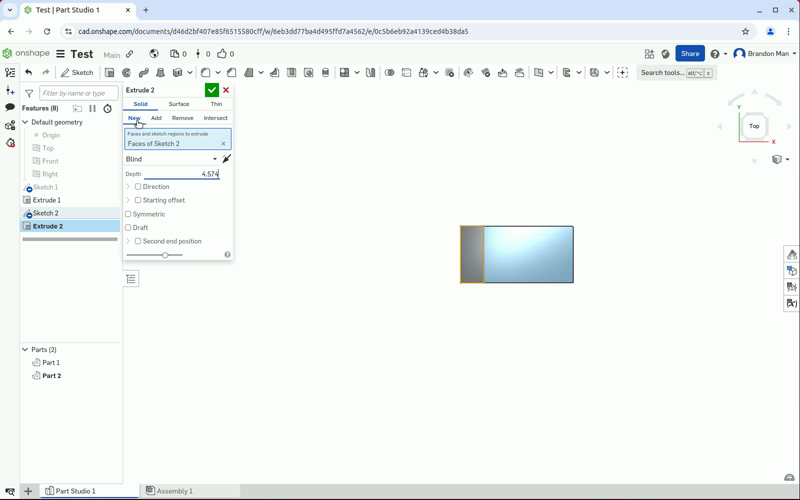
key(enter)
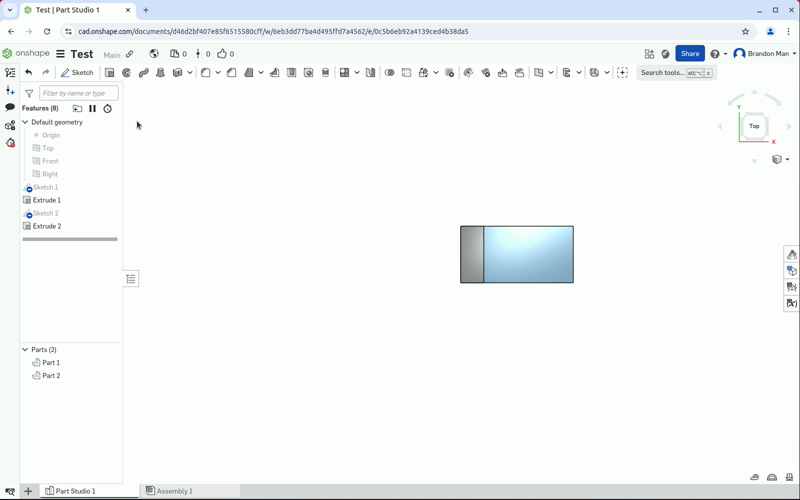
key(shift+h)
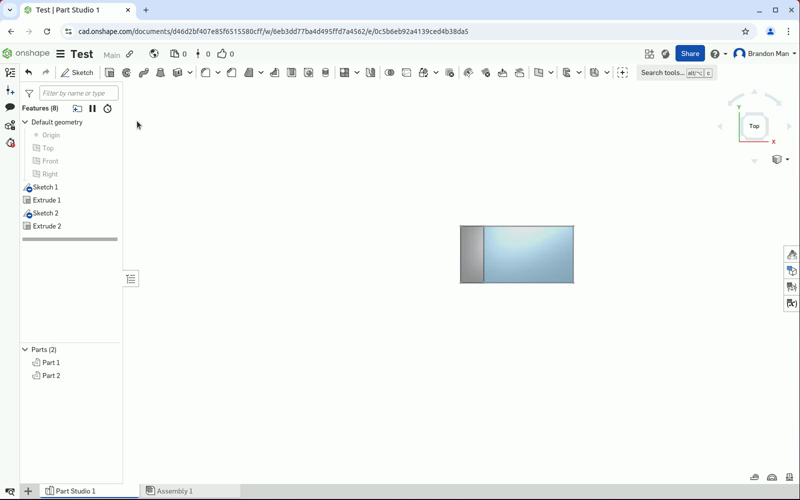
key(shift+h)
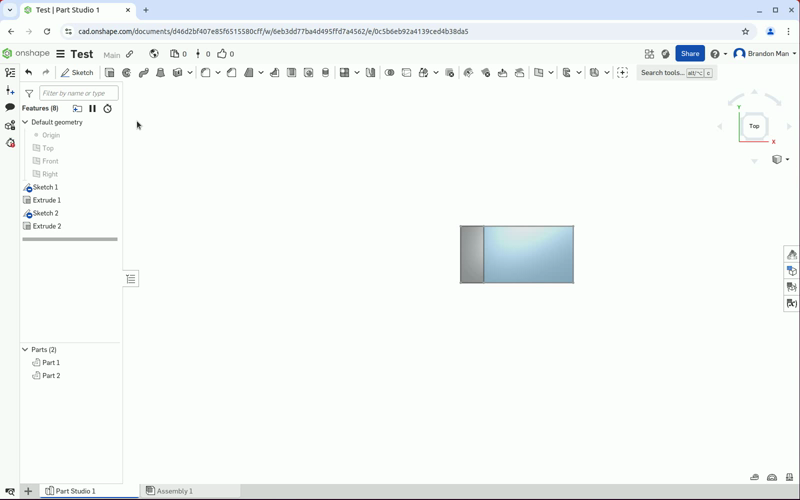
key(shift+7)
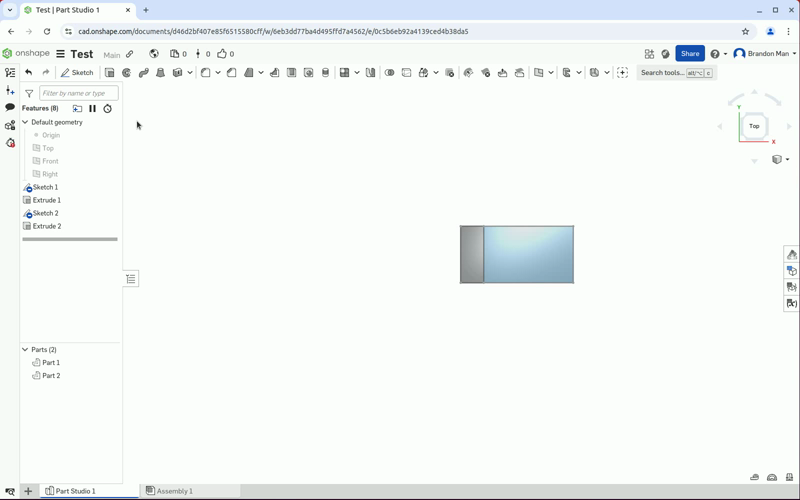
key(up, 3)
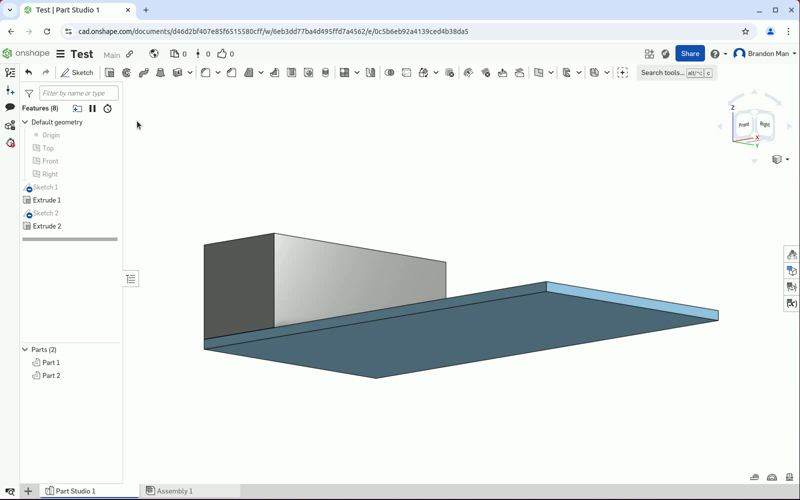
key(left, 3)
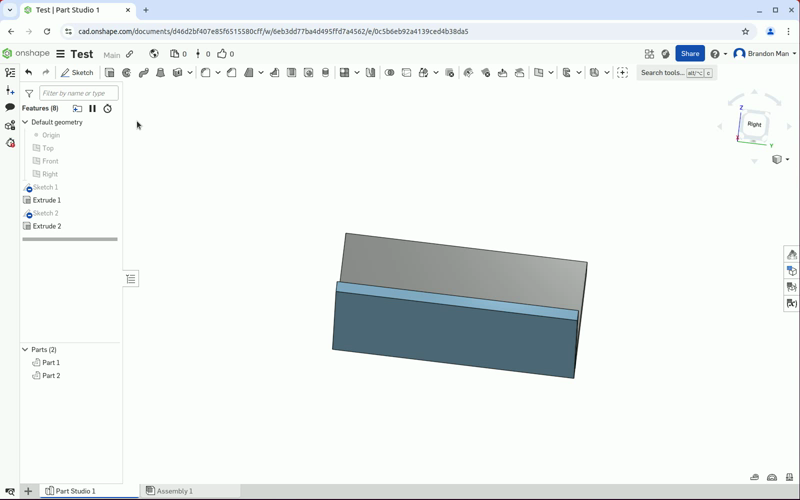
key(right, 3)
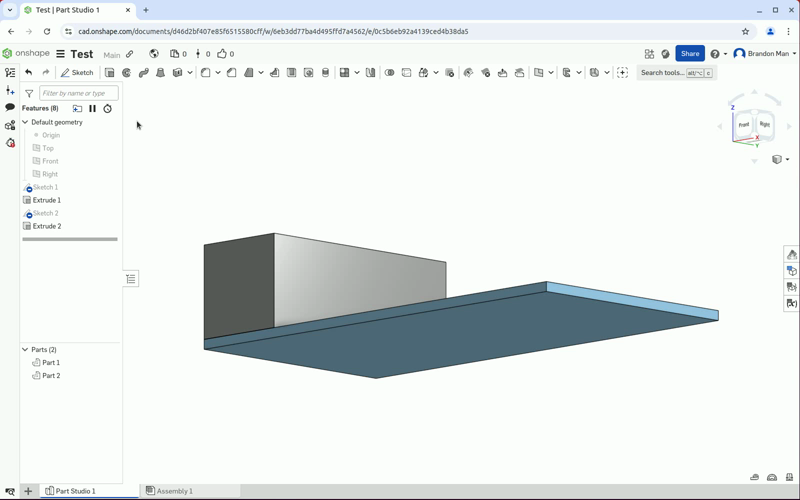
key(down, 3)
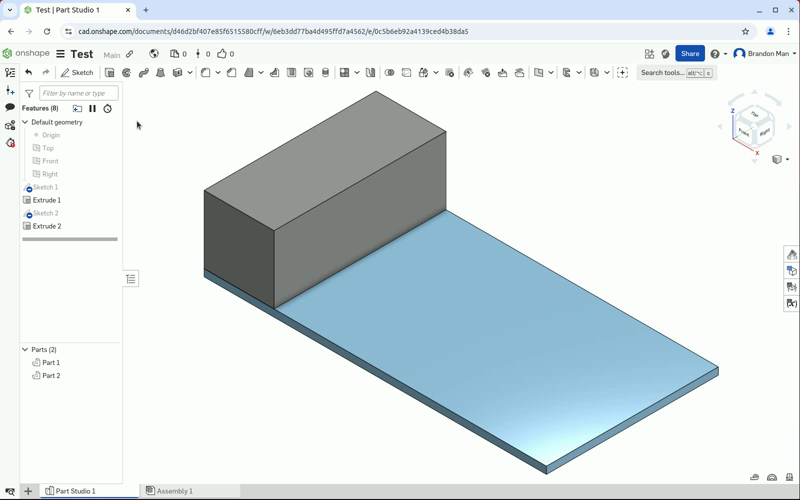
mouse_move(73, 189)
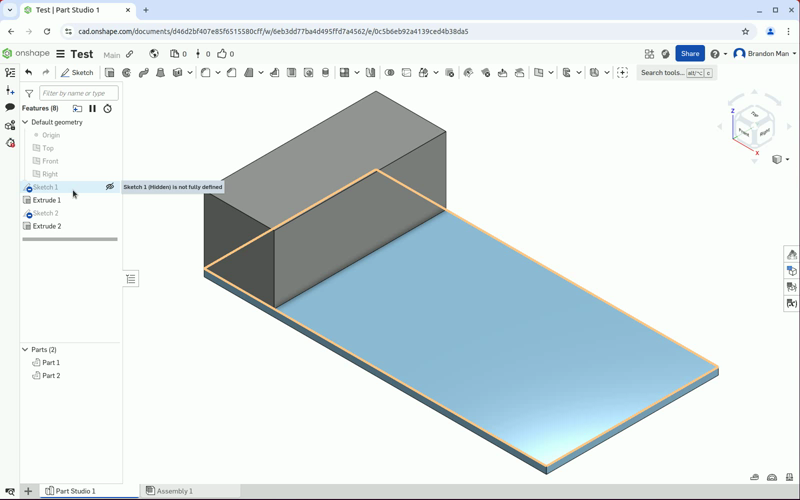
click(73, 189)